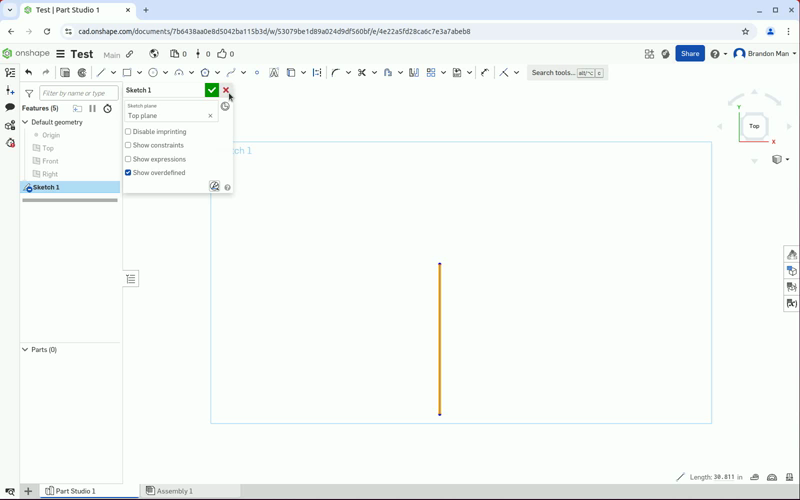
key(shift+h)
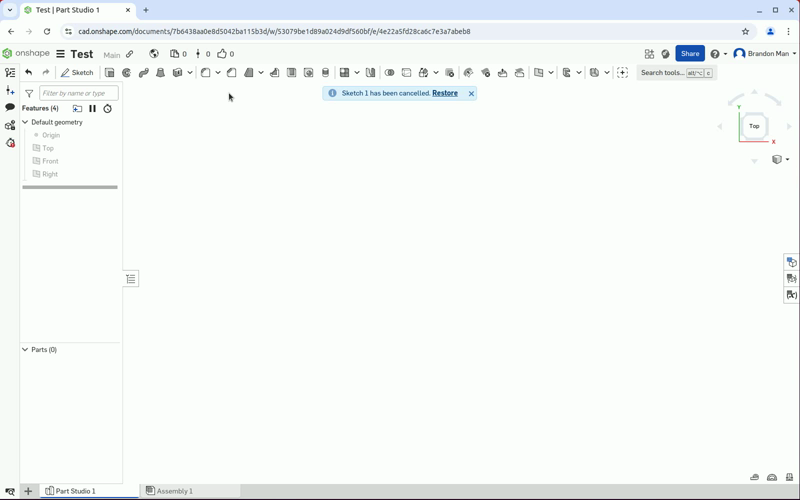
mouse_move(73, 352)
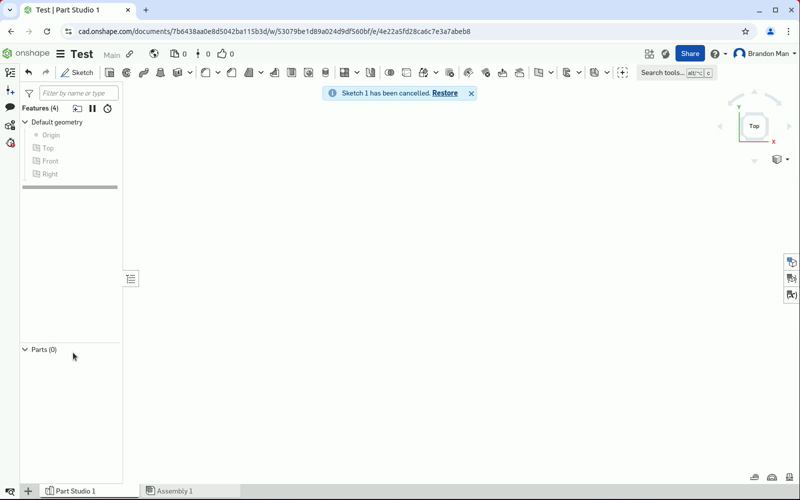
key(y)
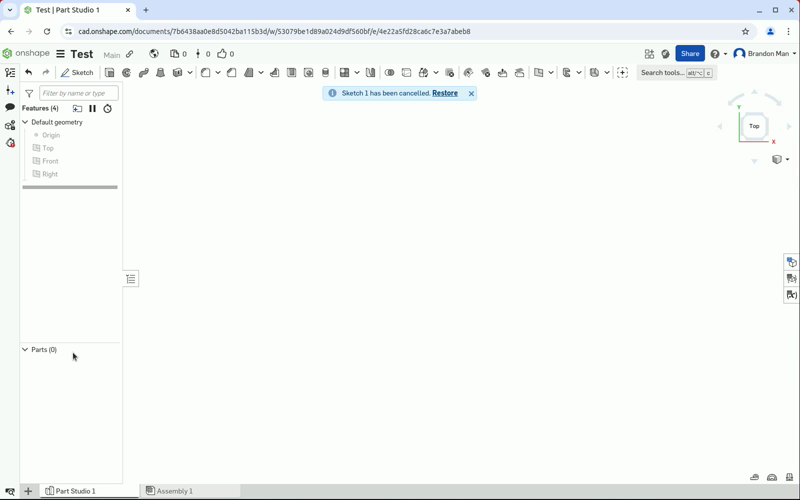
key(shift+p)
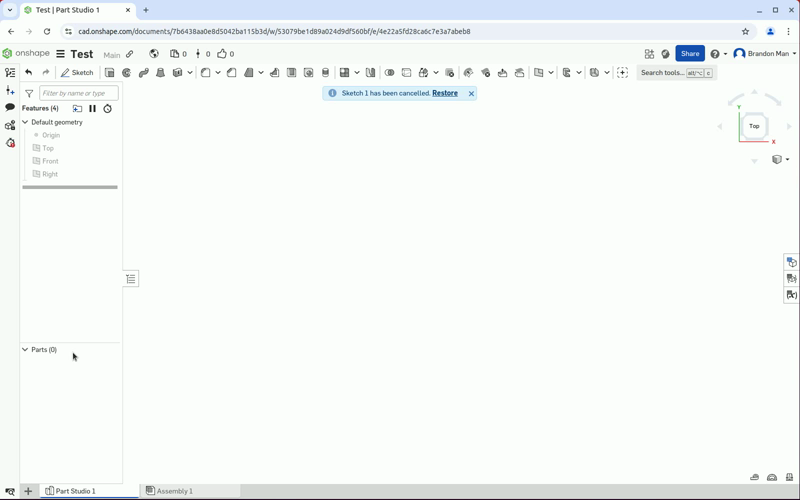
key(space)
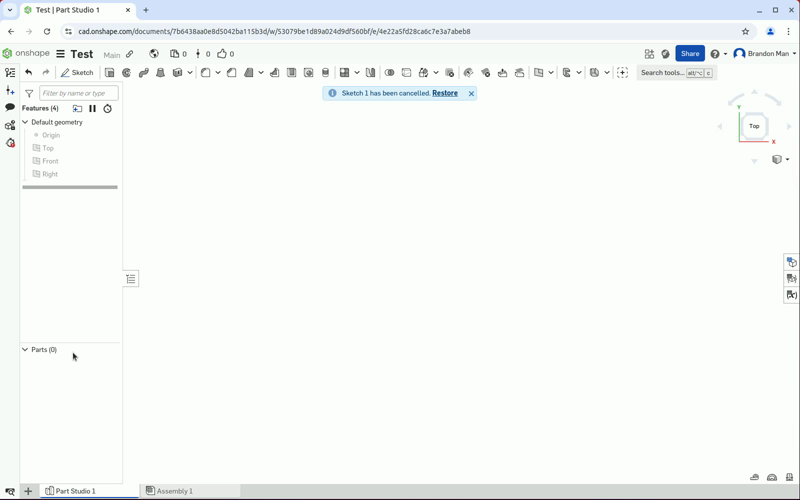
key_down(shift)
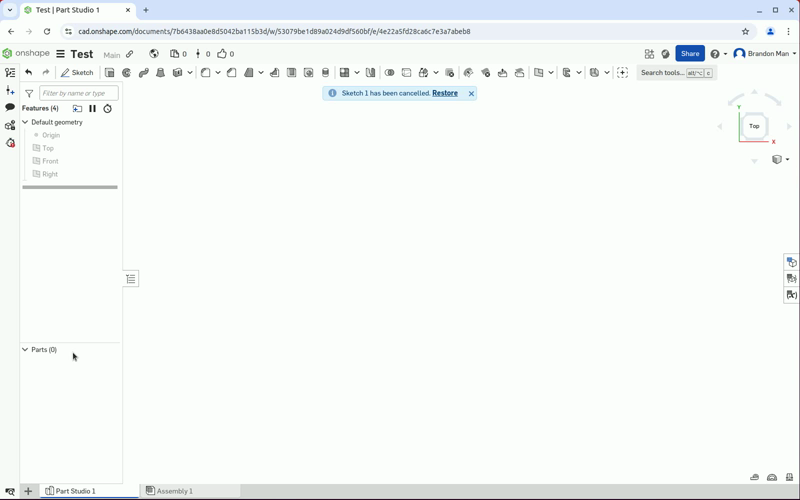
key(up)
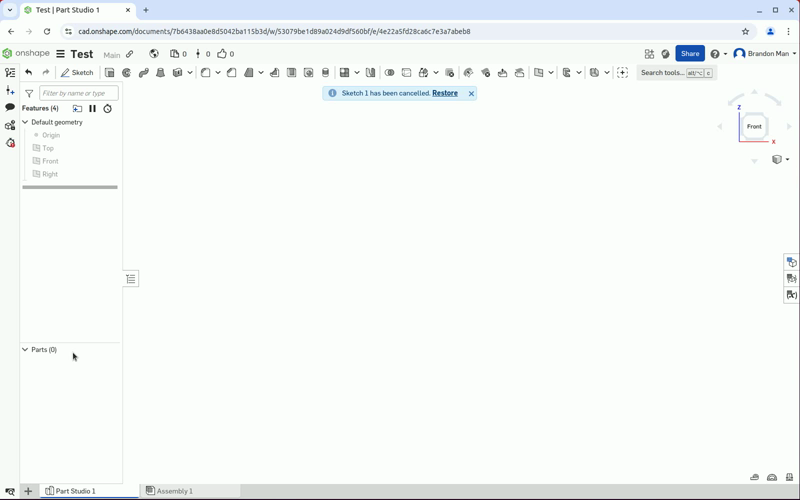
key_up(shift)
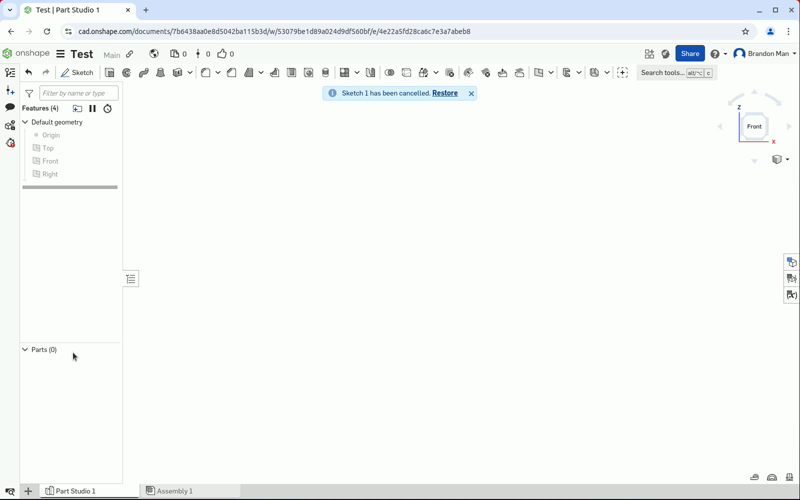
mouse_move(73, 352)
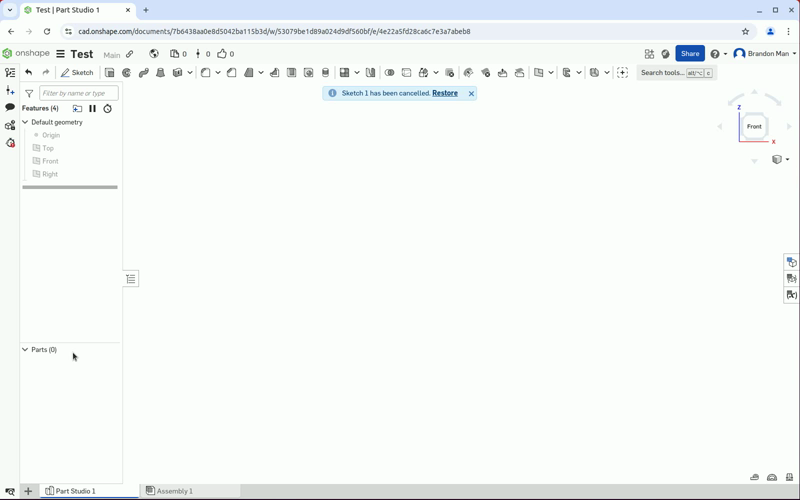
key(shift+y)
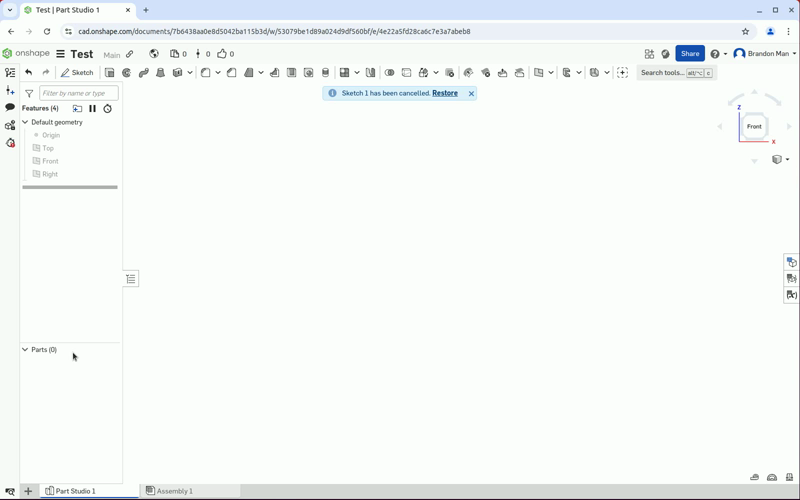
key(shift+s)
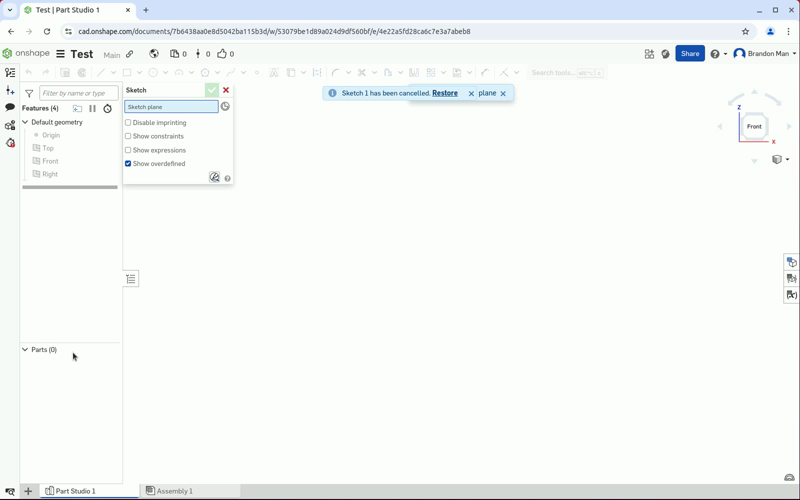
mouse_move(73, 163)
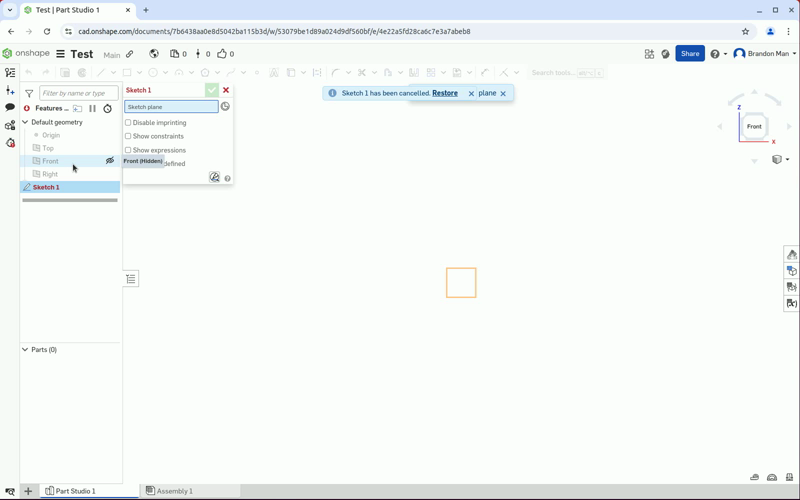
click(73, 163)
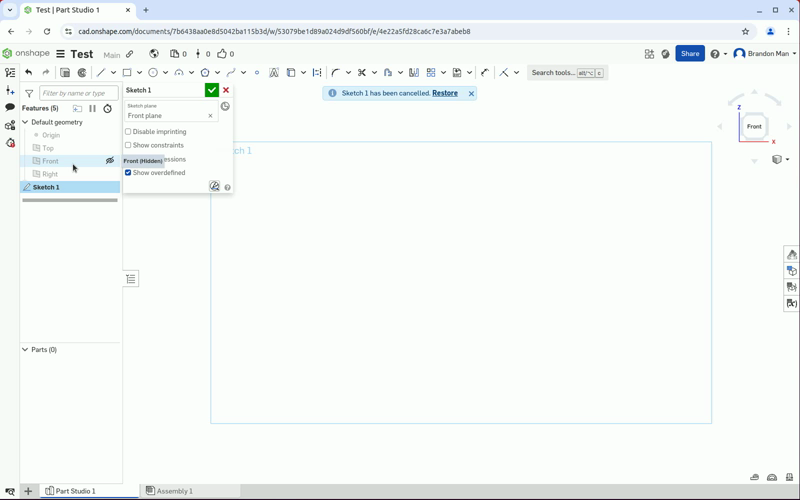
mouse_move(73, 352)
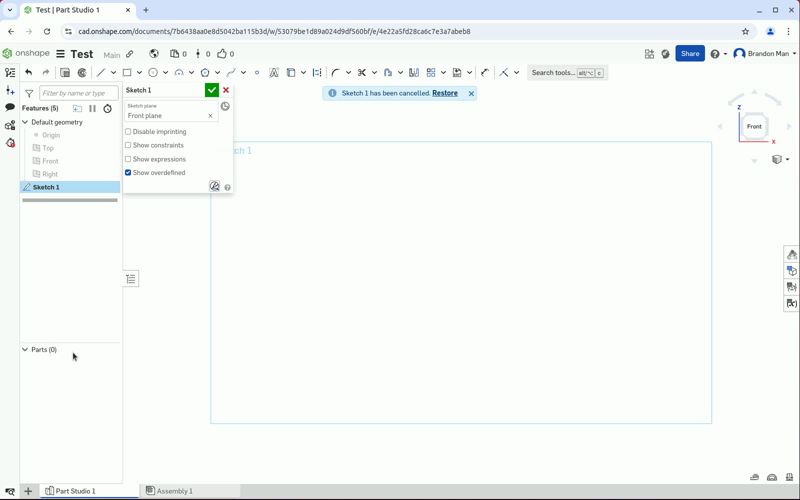
key(y)
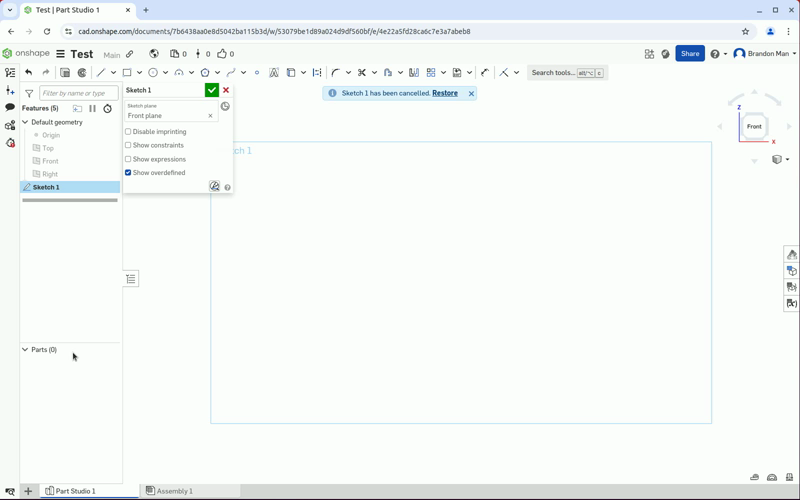
key(l)
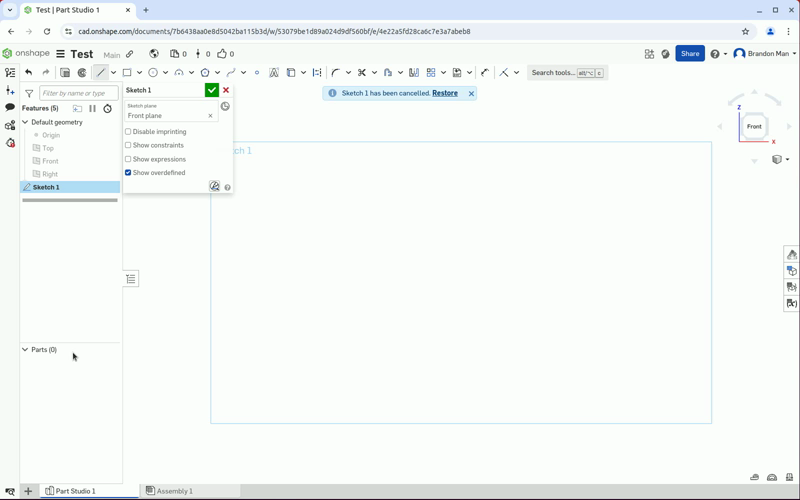
key_down(shift)
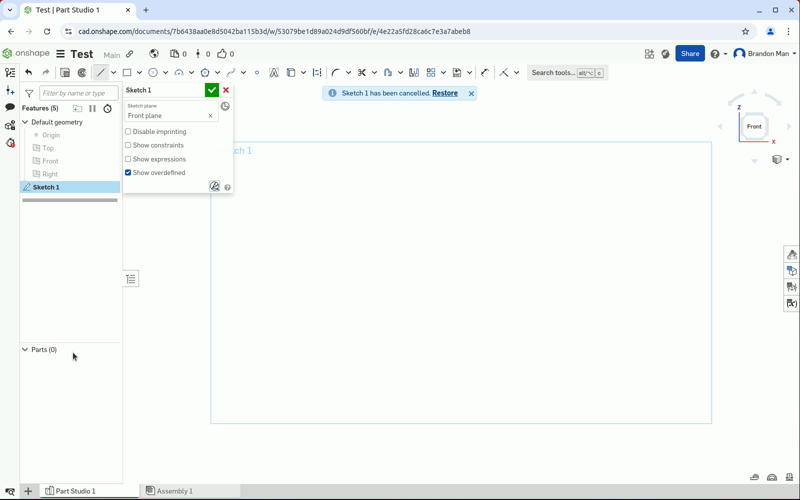
mouse_move(389, 324)
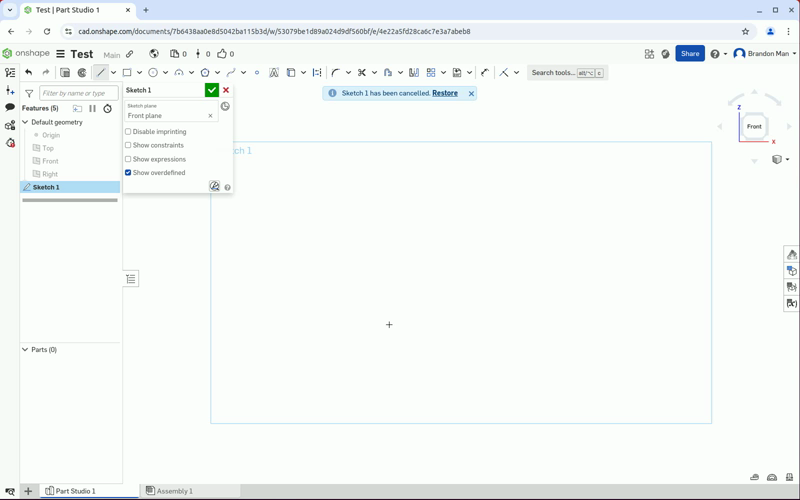
click(389, 324)
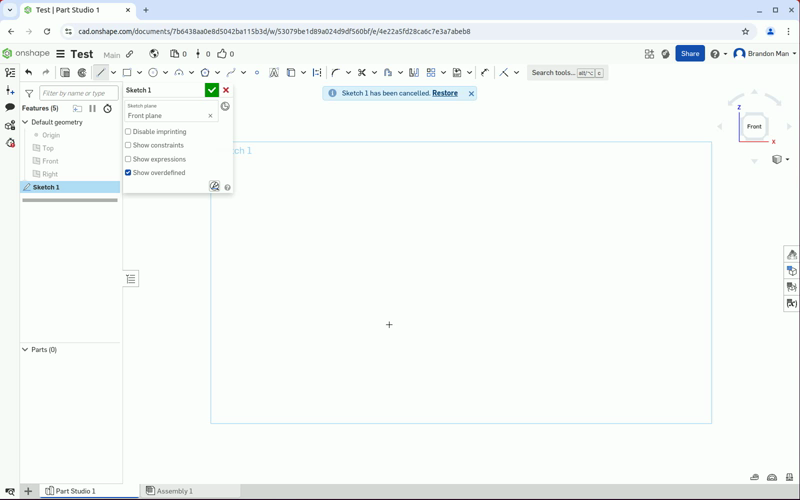
key_up(shift)
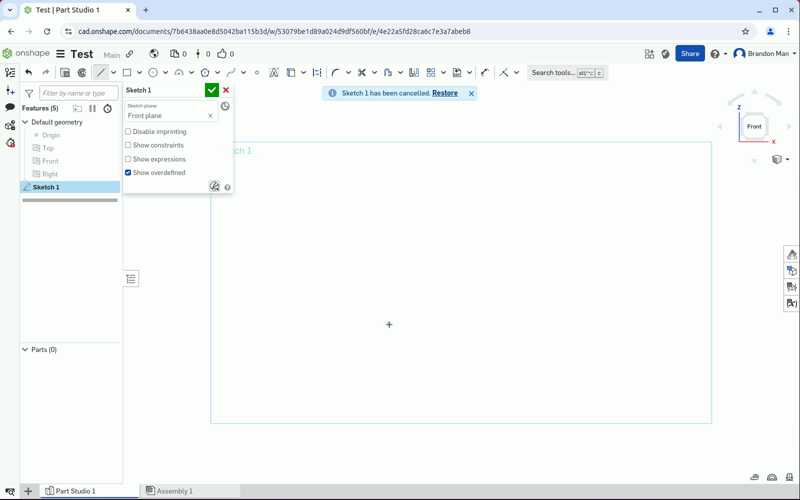
key_down(shift)
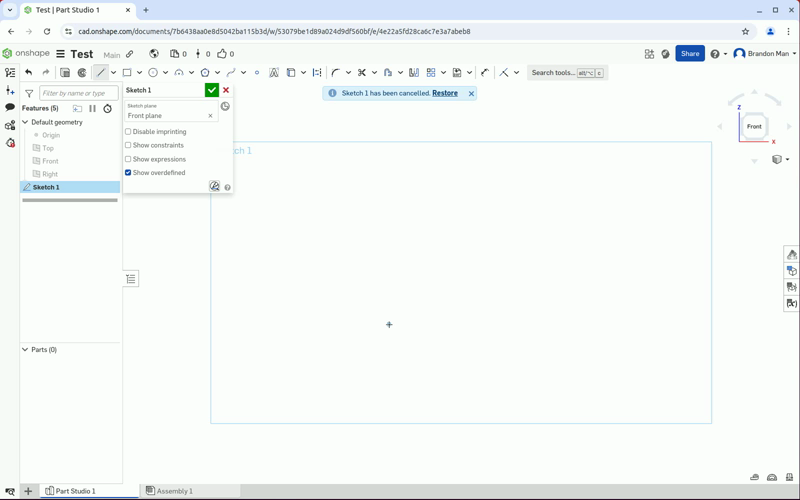
mouse_move(531, 324)
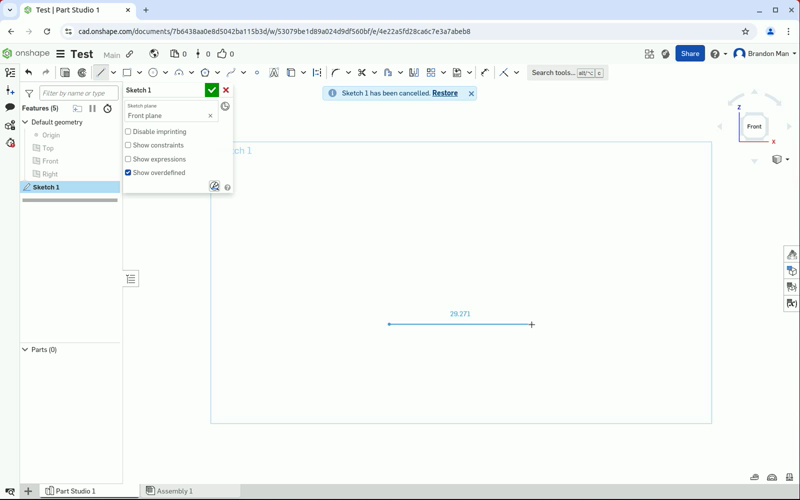
click(531, 324)
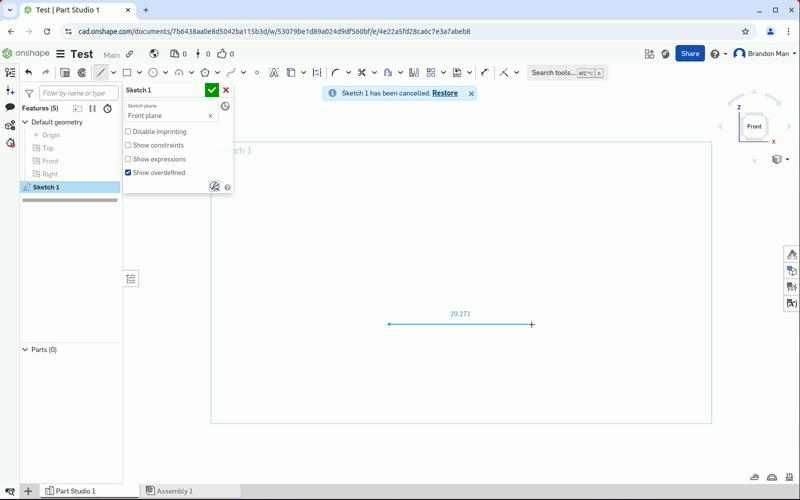
key_up(shift)
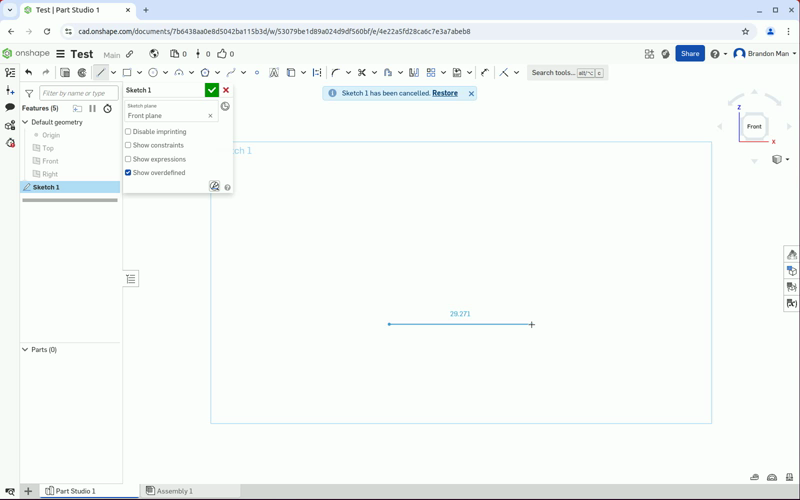
key(esc)
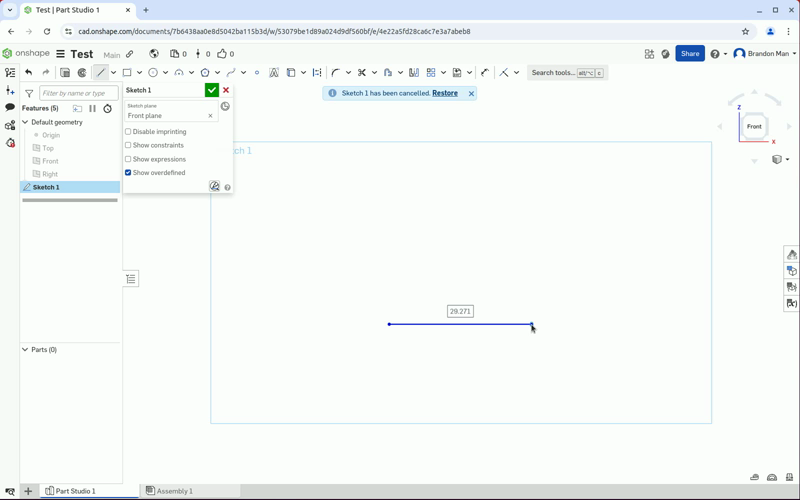
key(a)
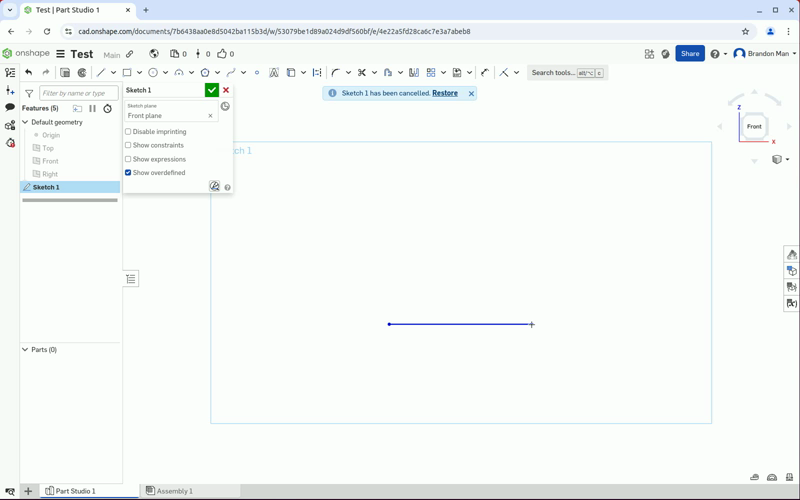
mouse_move(531, 324)
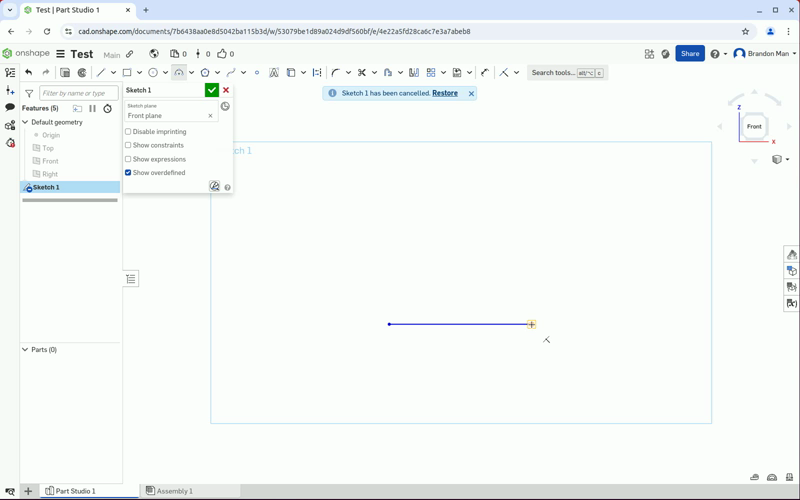
click(531, 324)
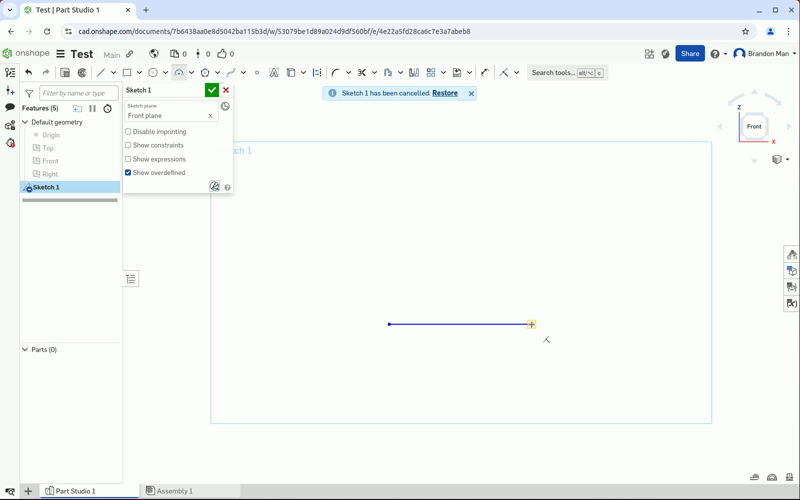
key_down(shift)
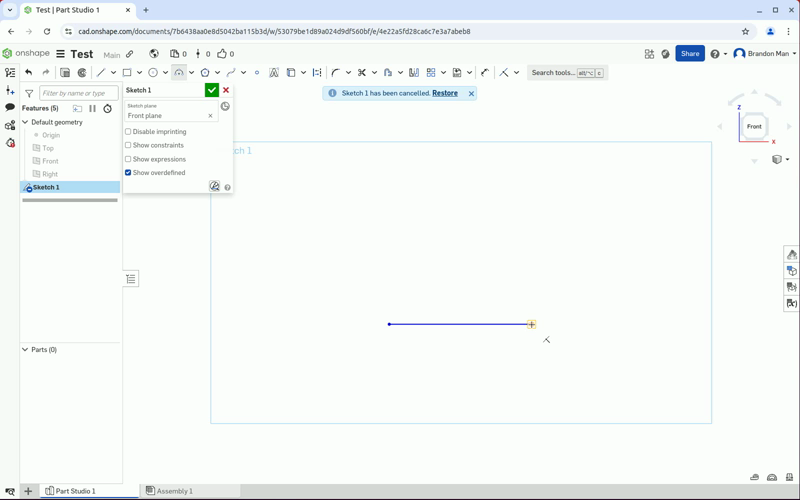
mouse_move(531, 242)
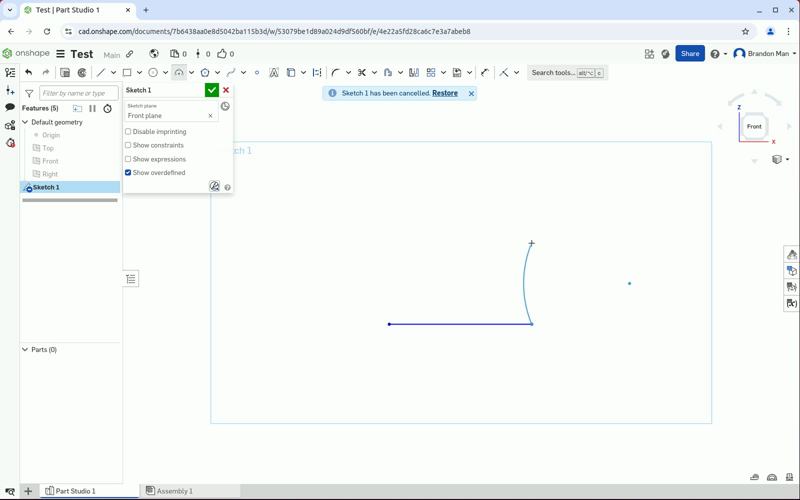
click(531, 242)
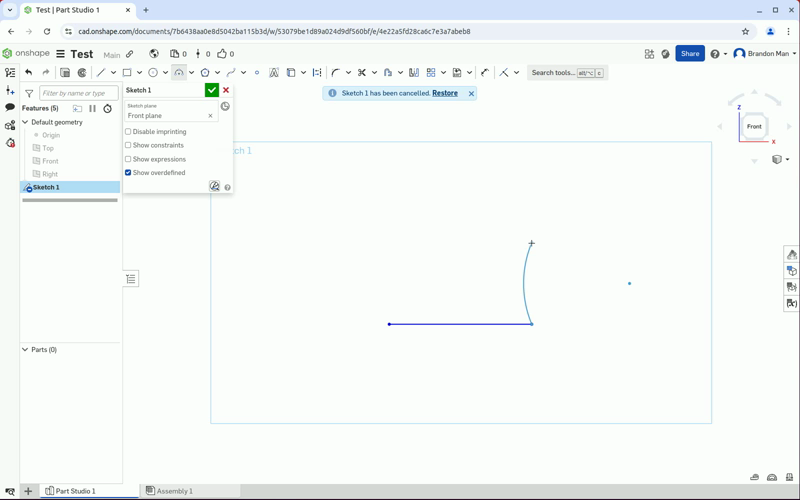
mouse_move(572, 283)
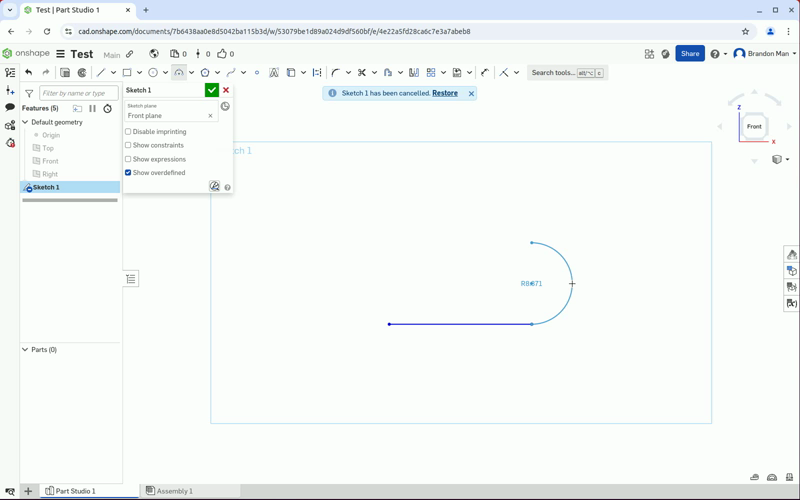
click(572, 283)
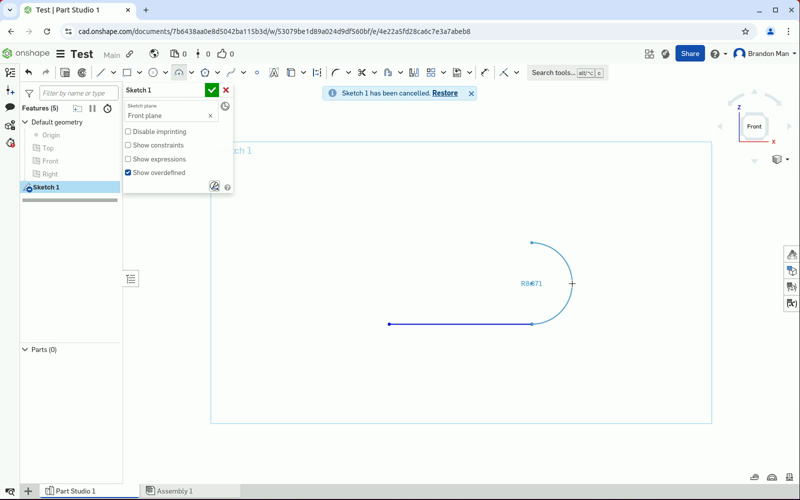
key_up(shift)
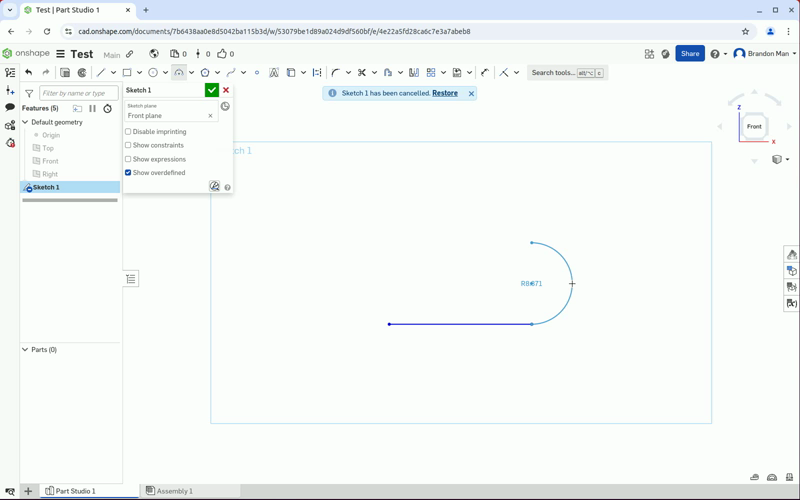
key(esc)
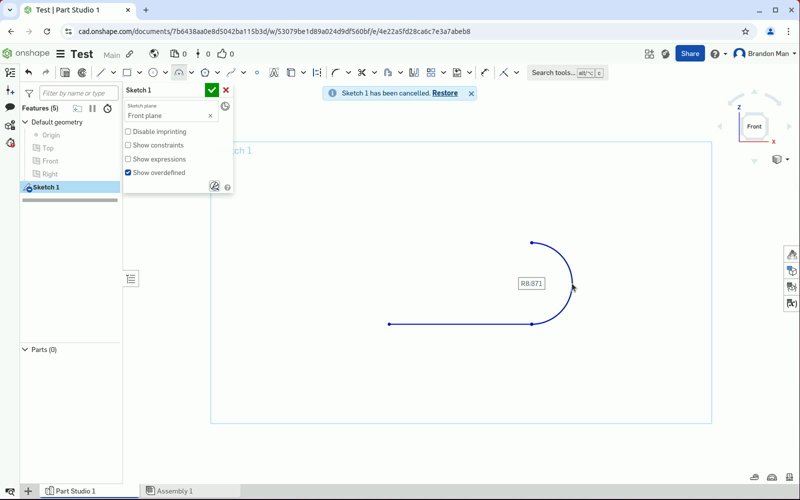
key(l)
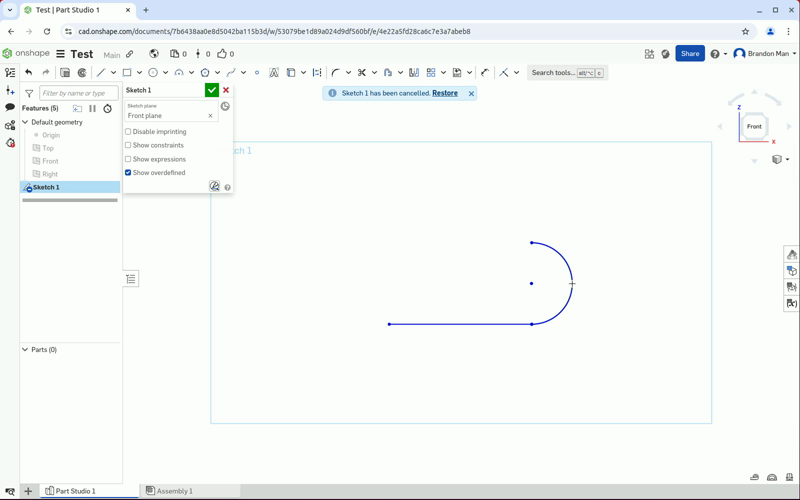
mouse_move(531, 242)
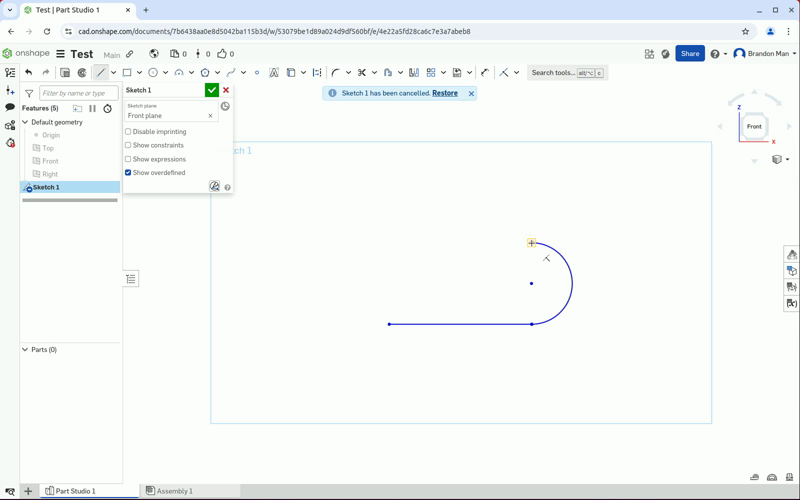
click(531, 242)
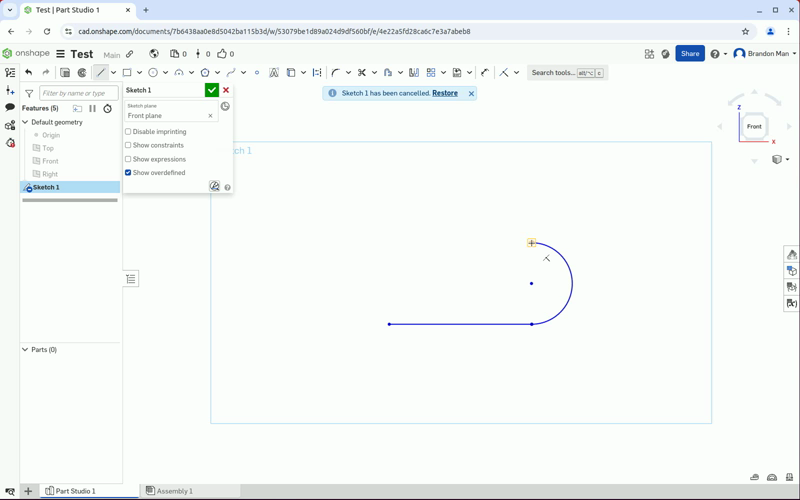
key_down(shift)
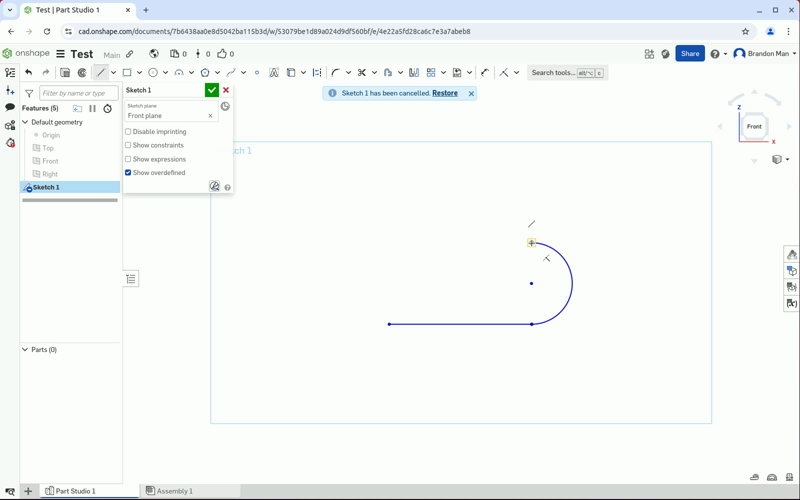
mouse_move(389, 242)
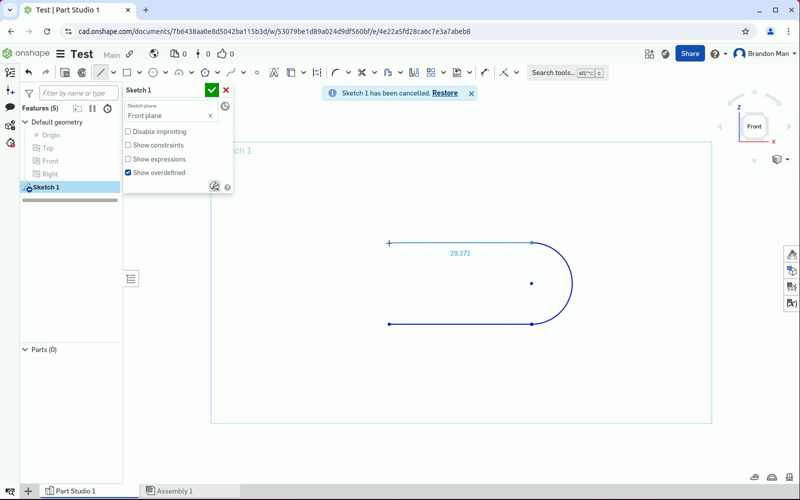
click(389, 242)
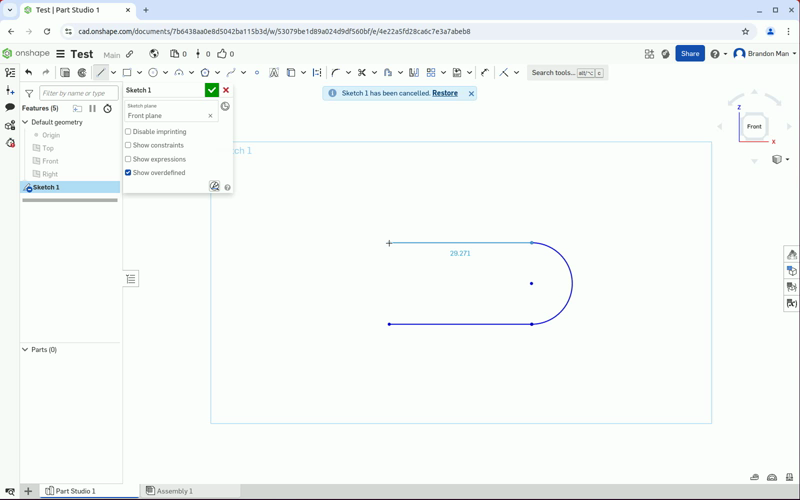
key_up(shift)
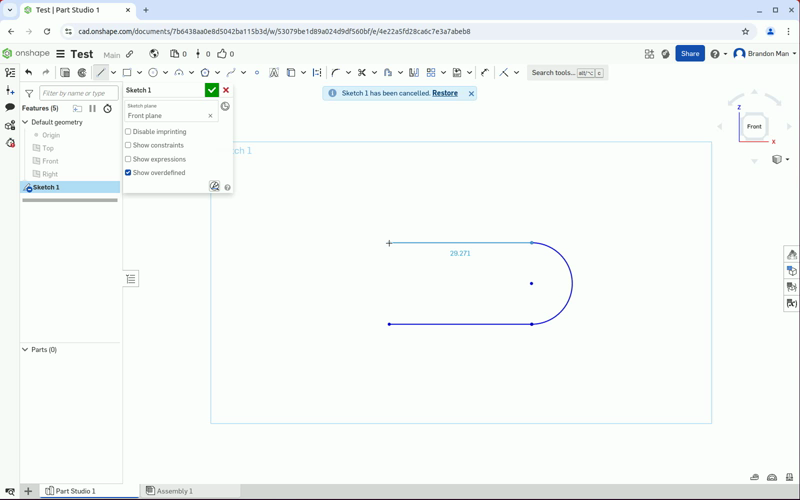
key(esc)
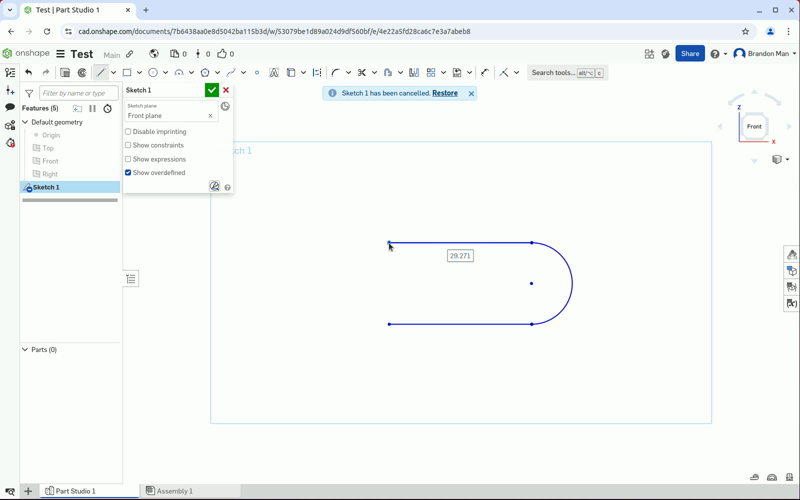
key(a)
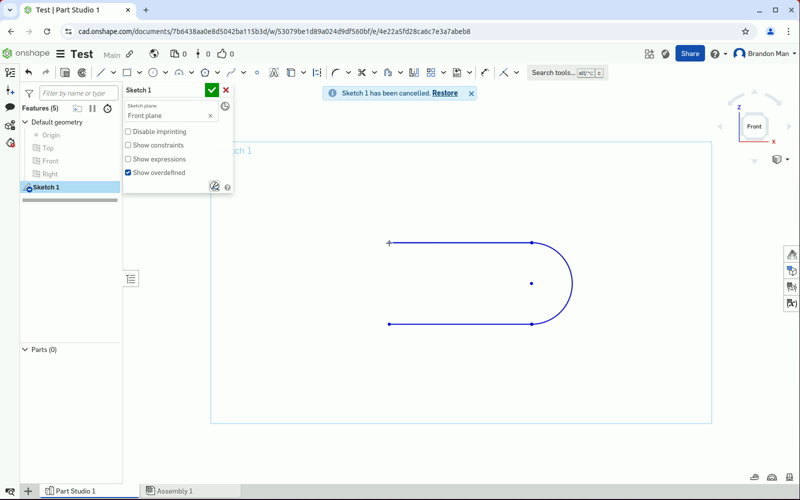
mouse_move(389, 242)
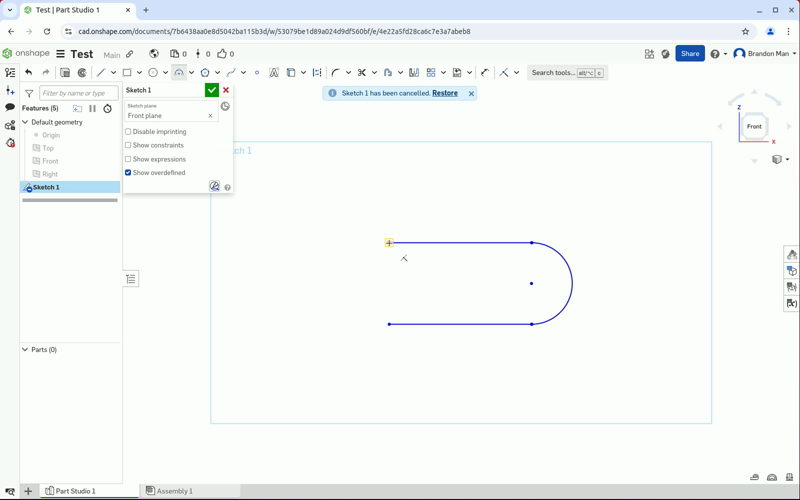
click(389, 242)
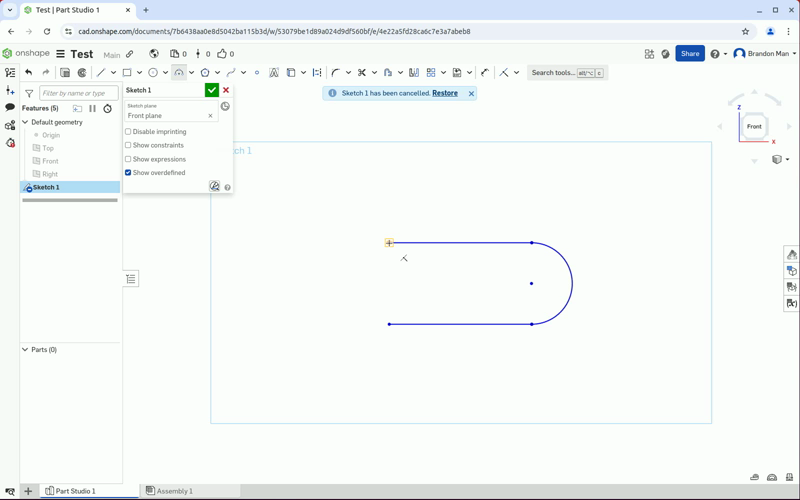
mouse_move(389, 324)
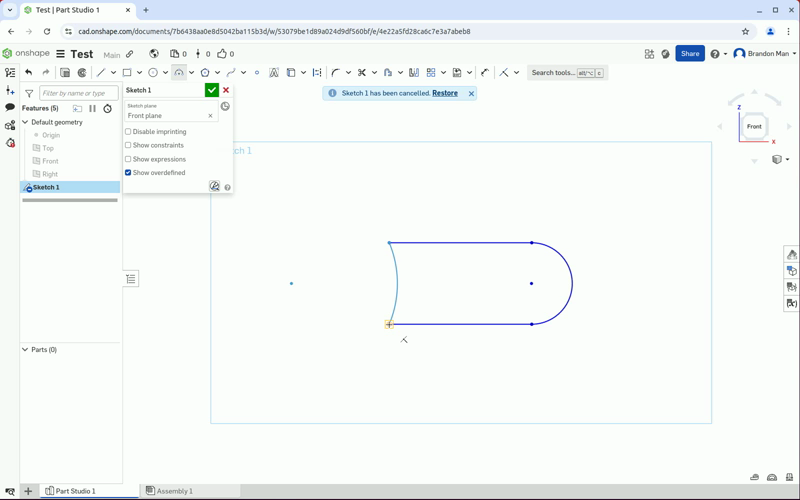
click(389, 324)
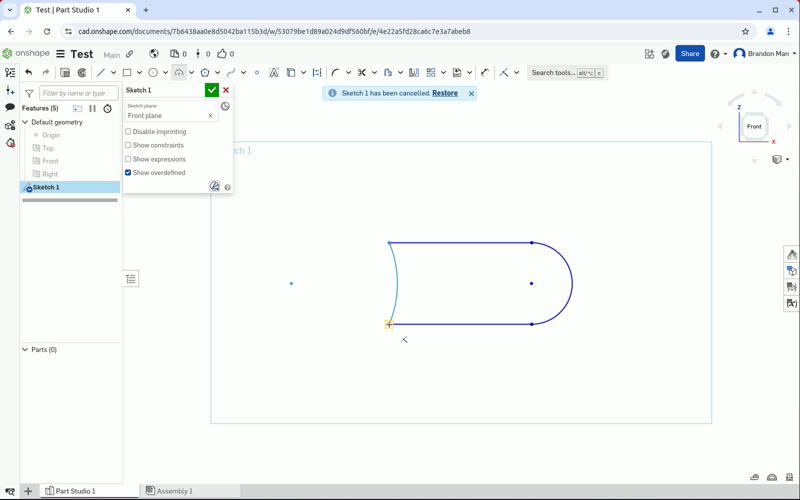
key_down(shift)
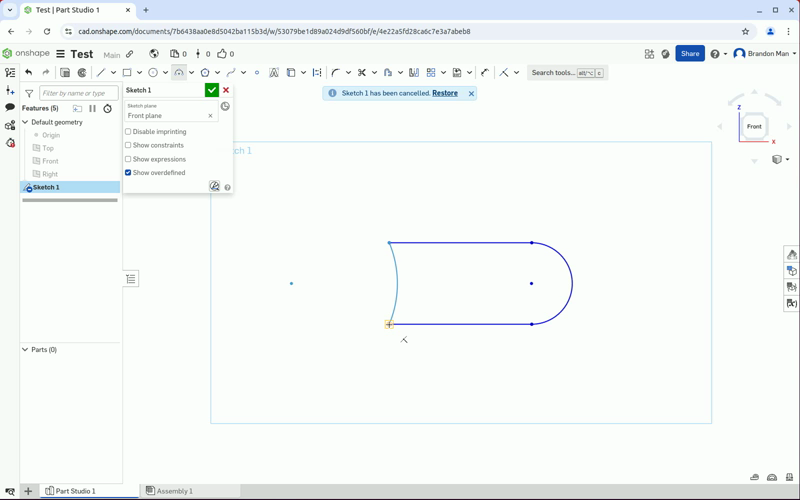
mouse_move(348, 283)
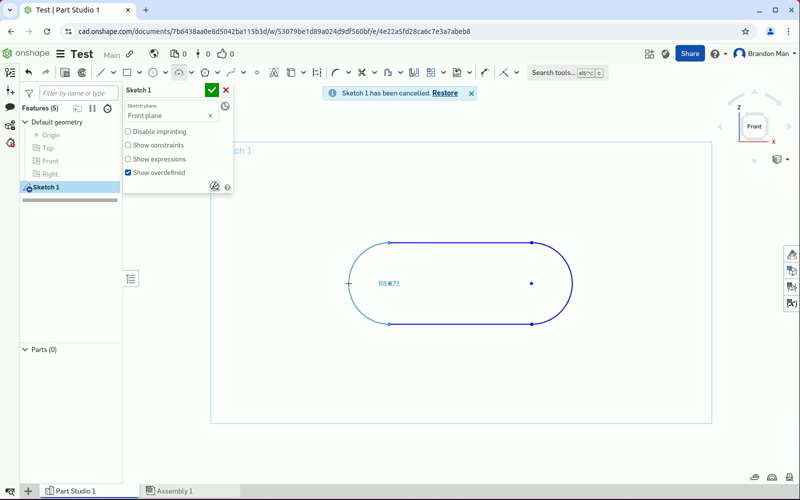
click(348, 283)
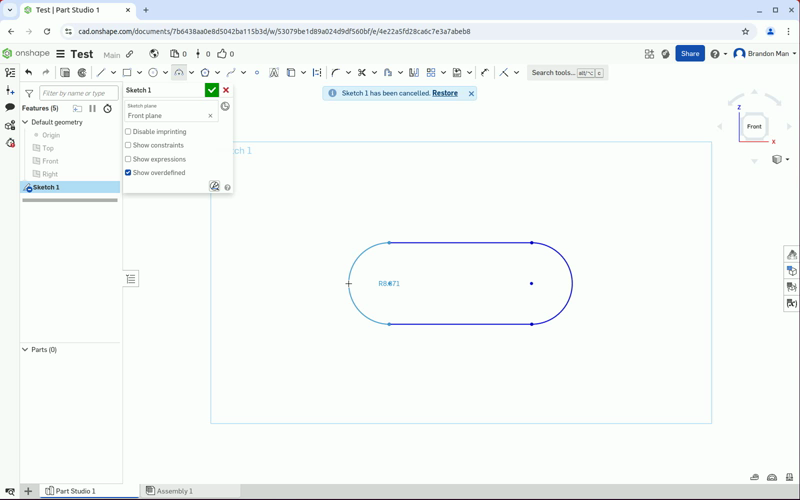
key_up(shift)
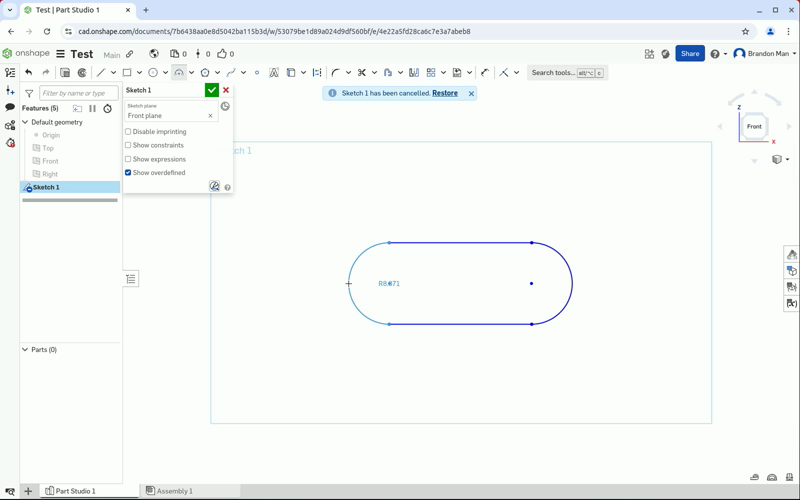
key(esc)
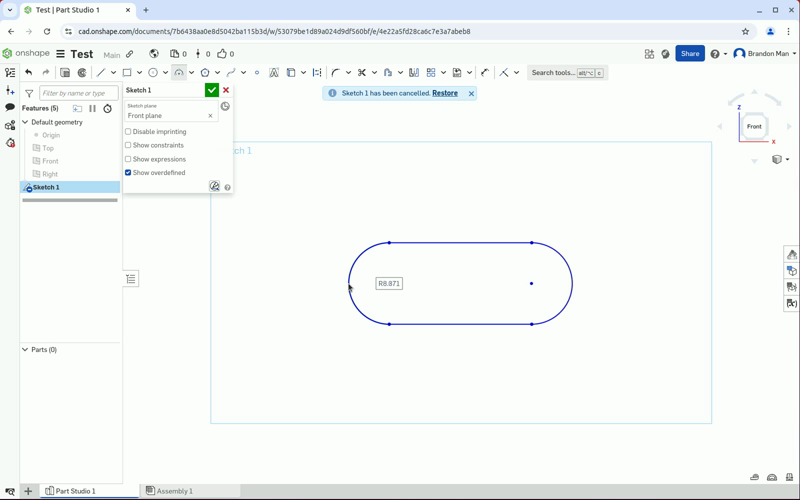
key(c)
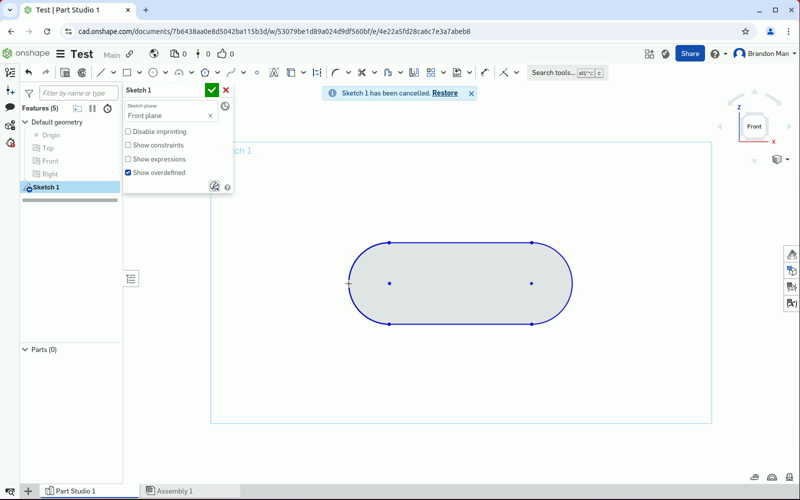
key_down(shift)
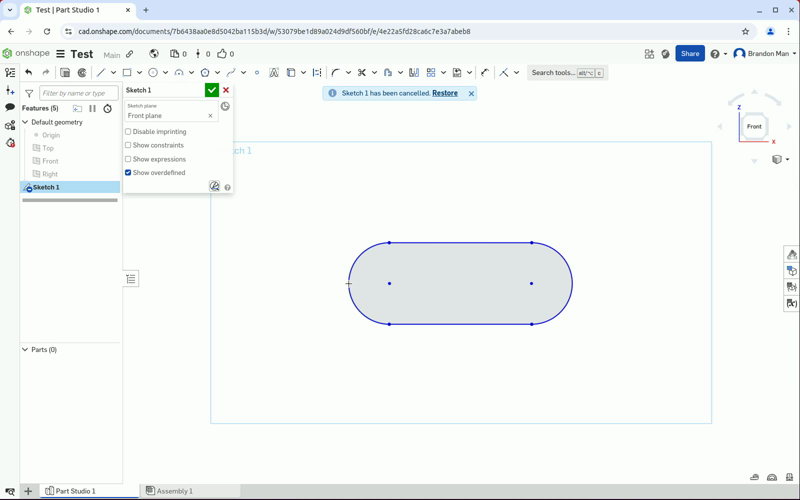
mouse_move(531, 283)
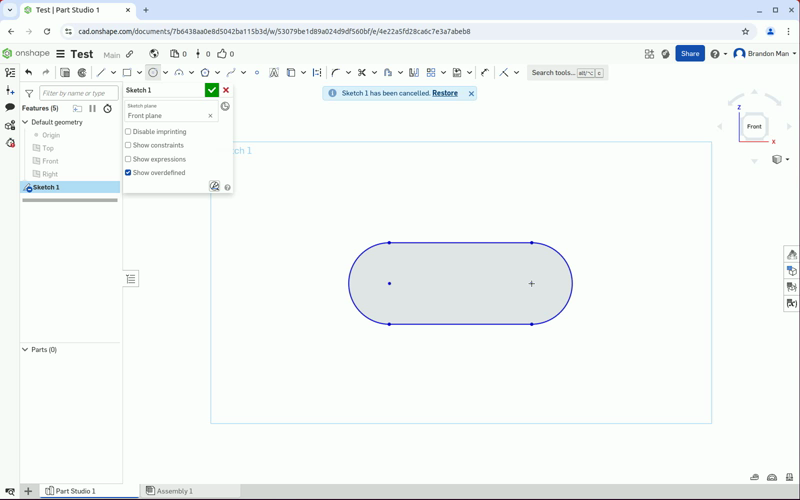
click(531, 283)
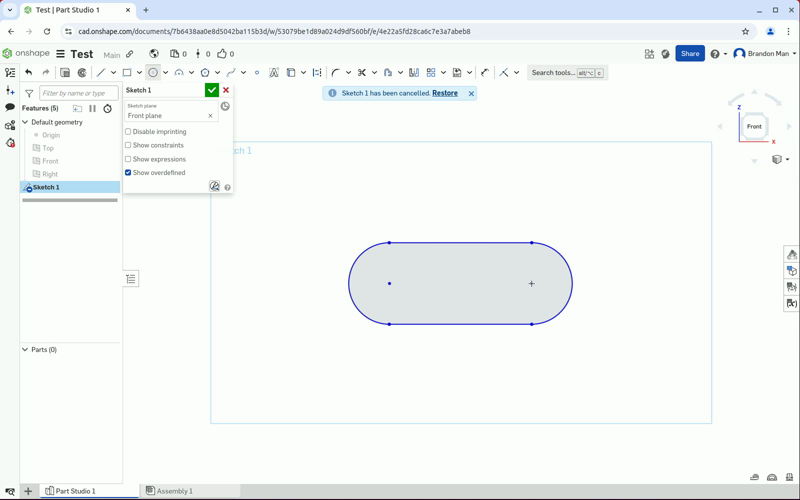
key_up(shift)
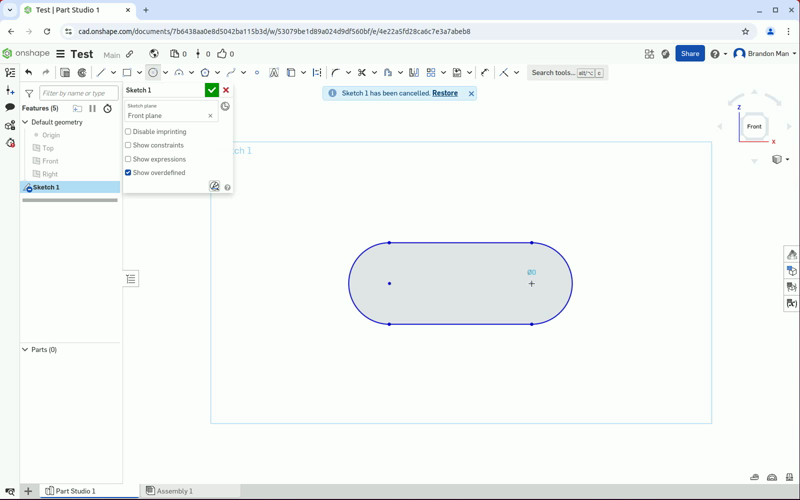
mouse_move(557, 283)
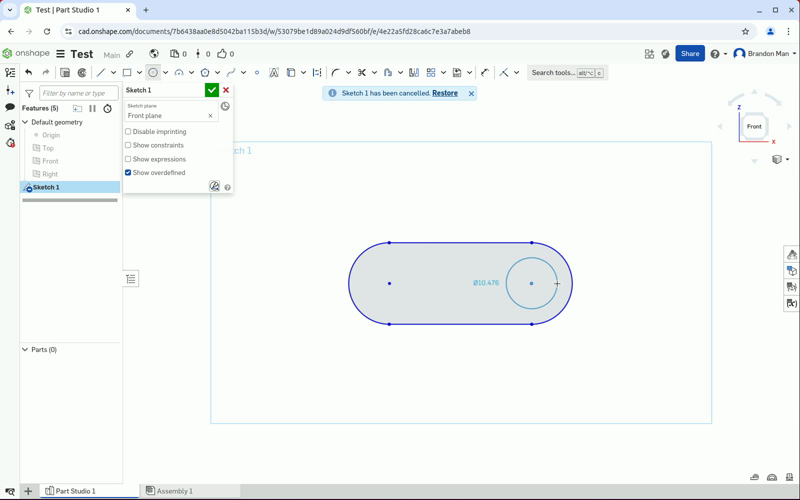
click(557, 283)
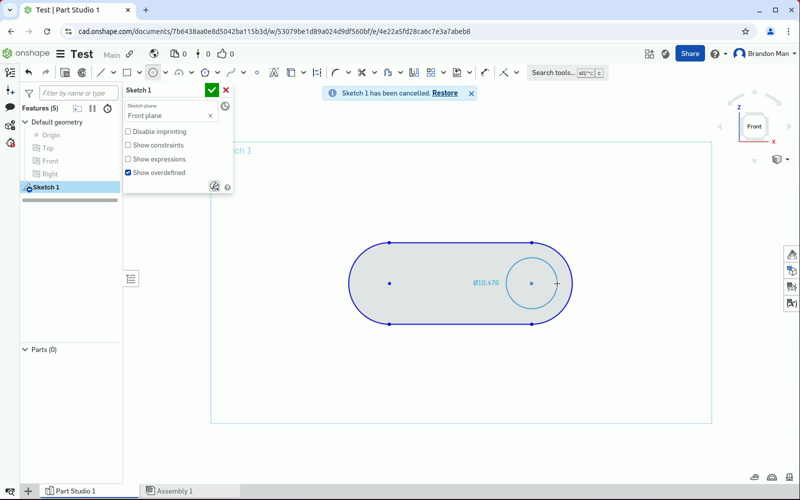
key(esc)
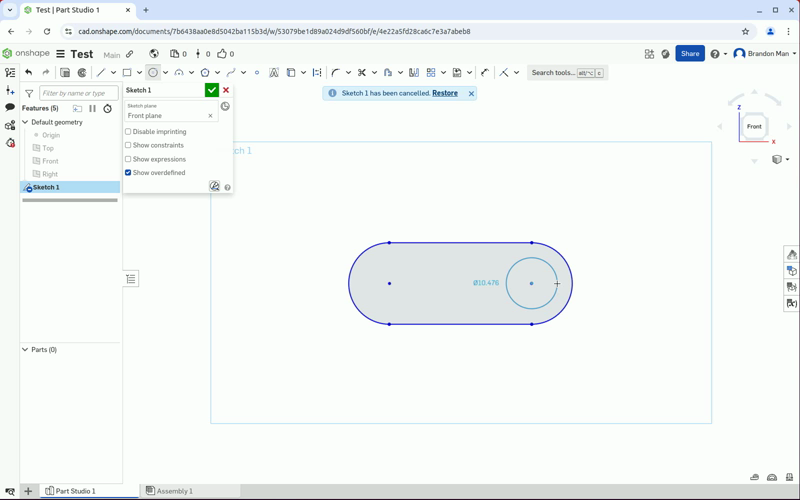
mouse_move(431, 290)
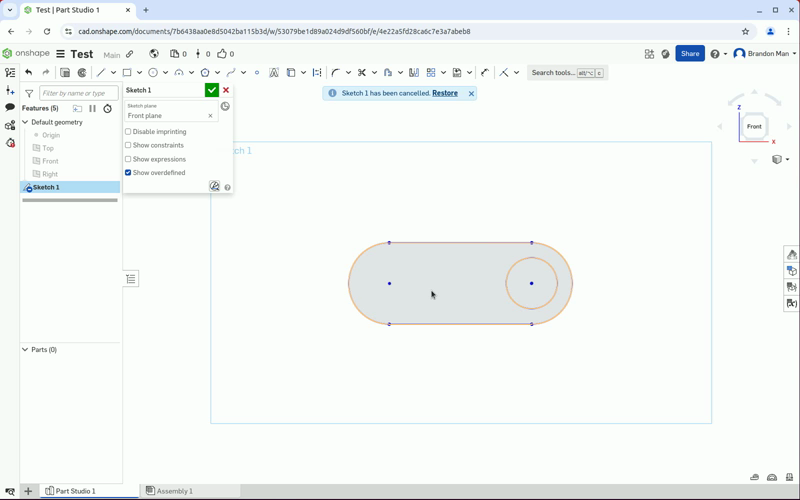
click(431, 290)
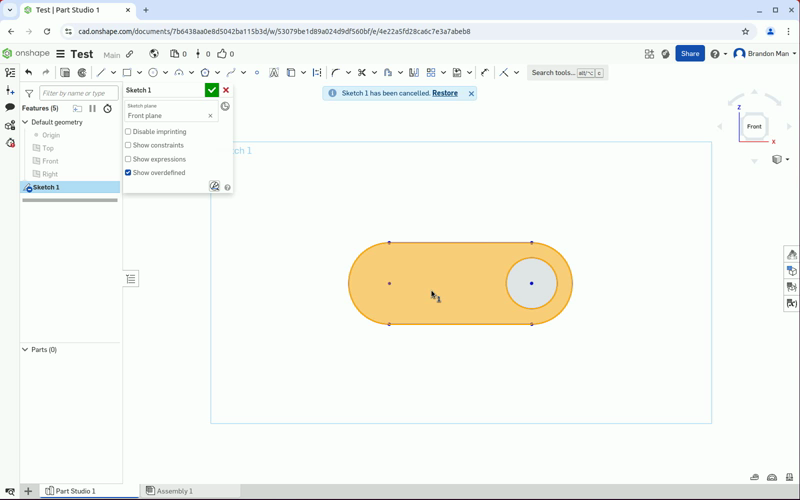
mouse_move(73, 352)
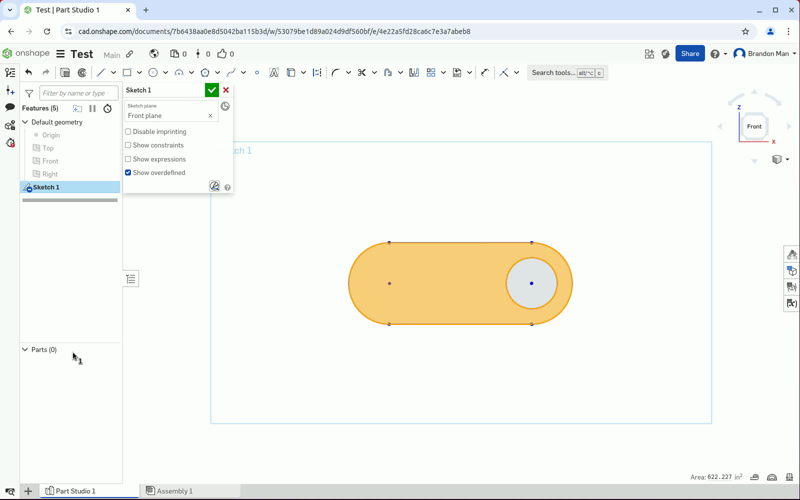
key(shift+y)
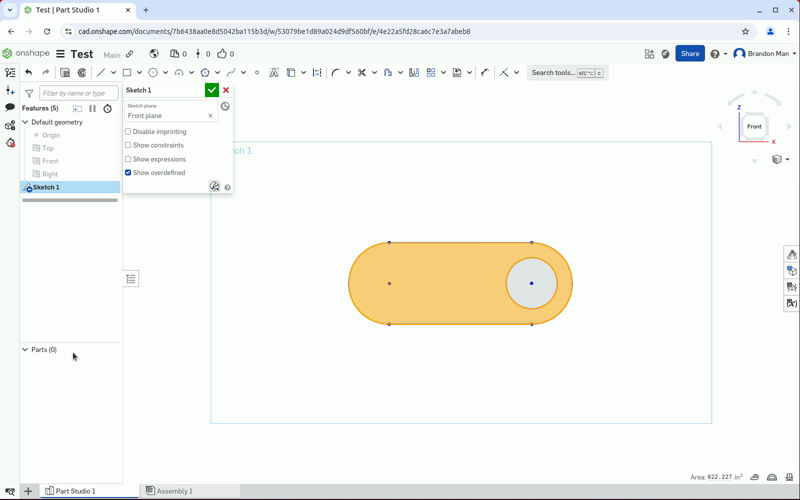
key(shift+e)
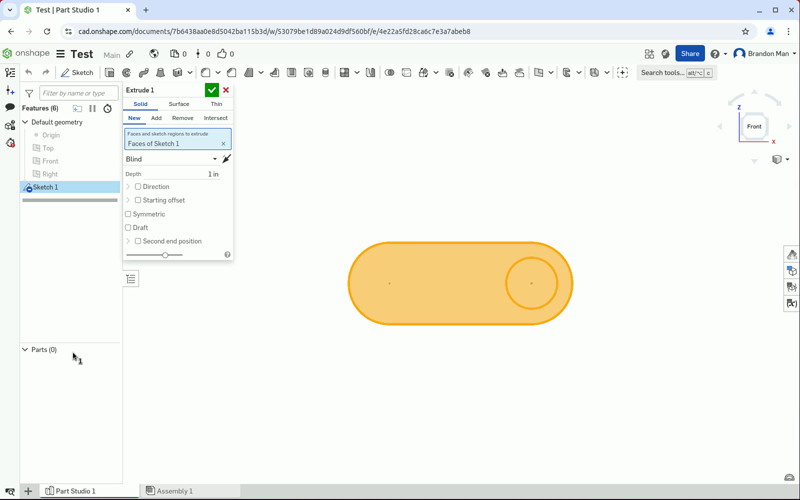
mouse_move(143, 106)
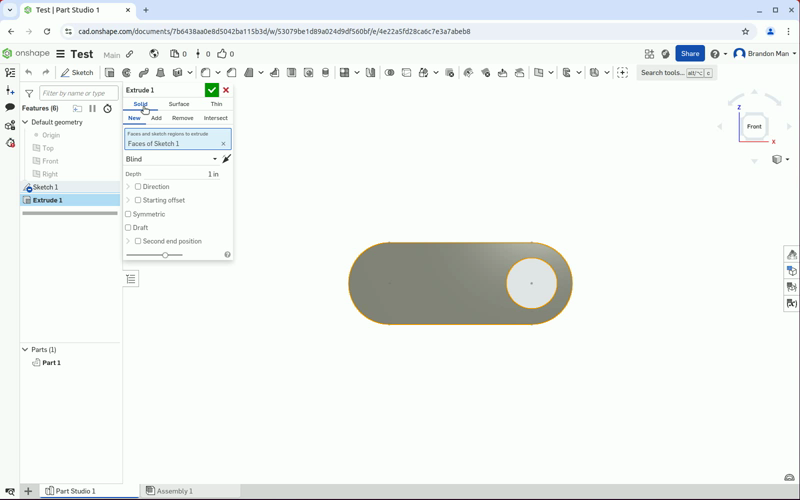
click(143, 106)
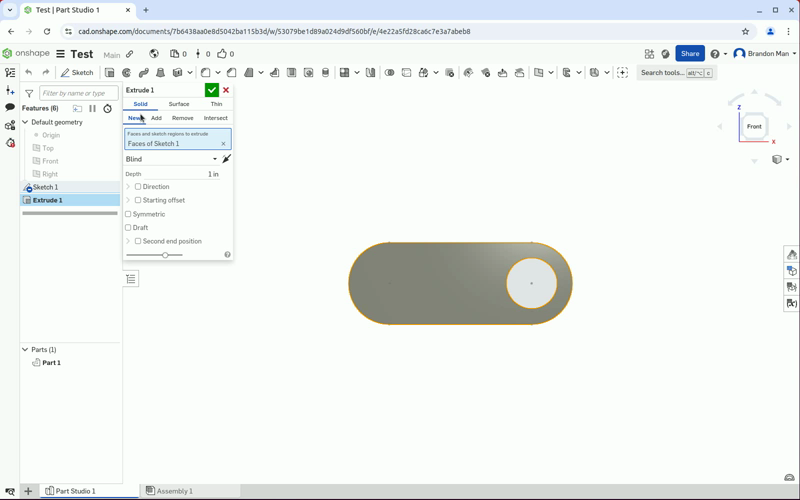
mouse_move(137, 120)
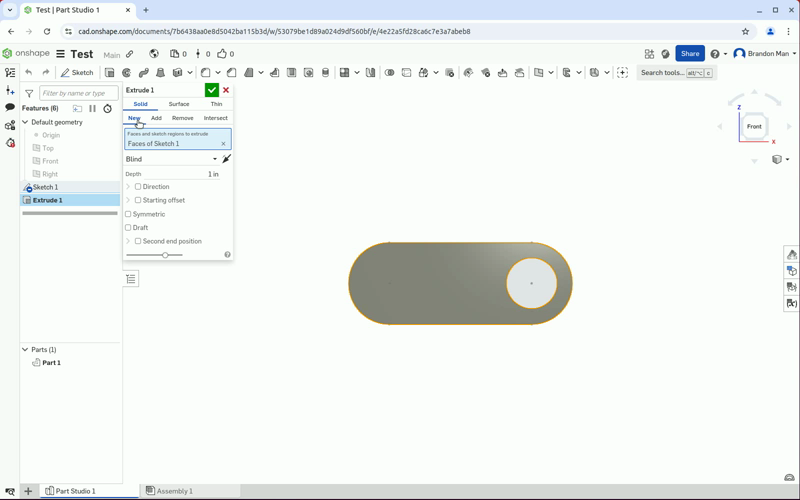
click(137, 120)
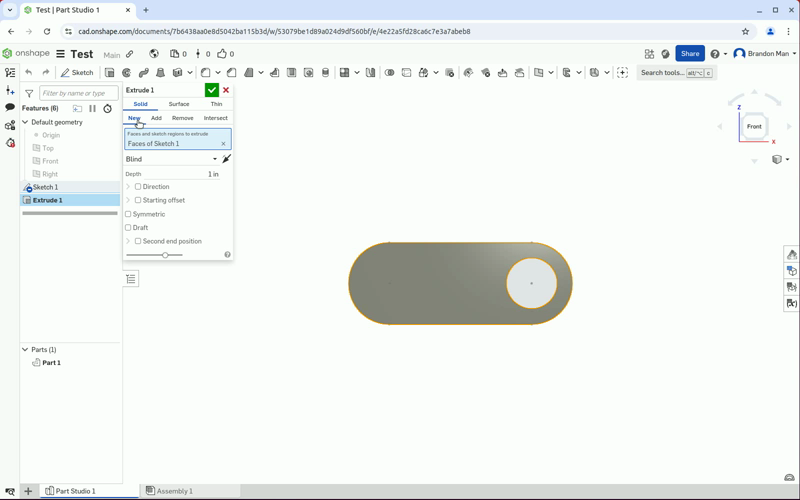
key(tab, 4)
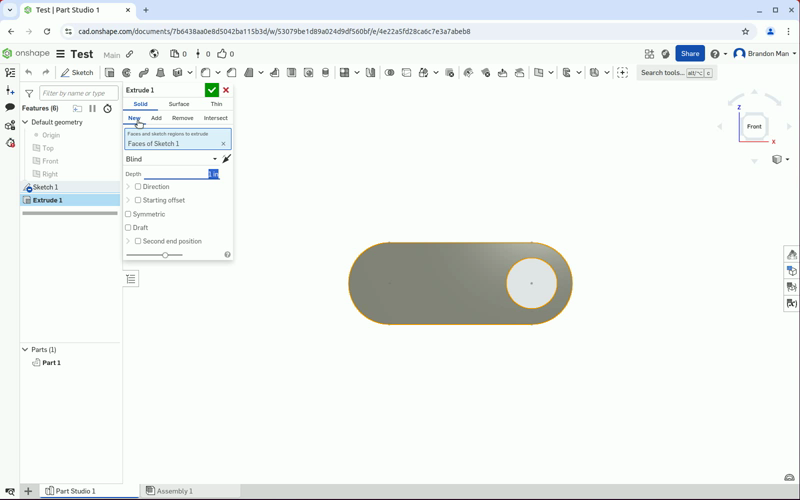
text(1.926)
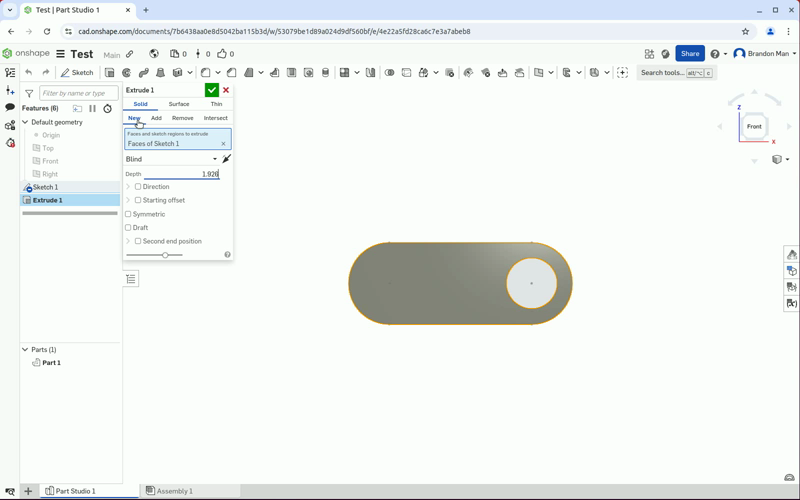
key(tab, 3)
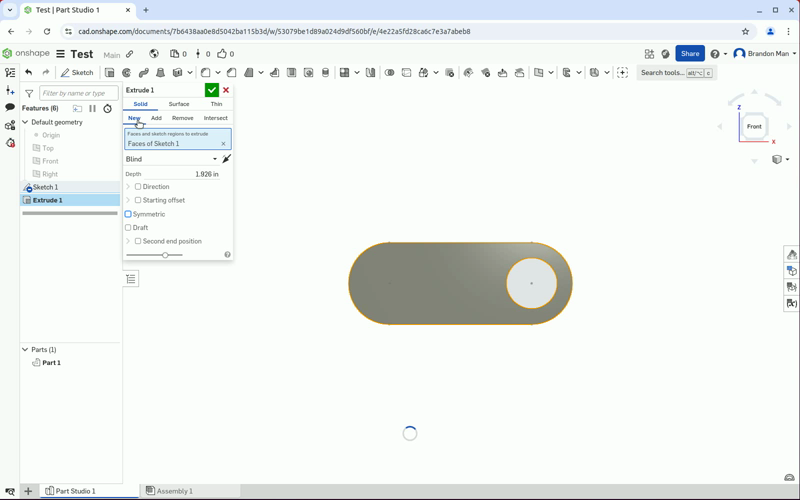
key(space)
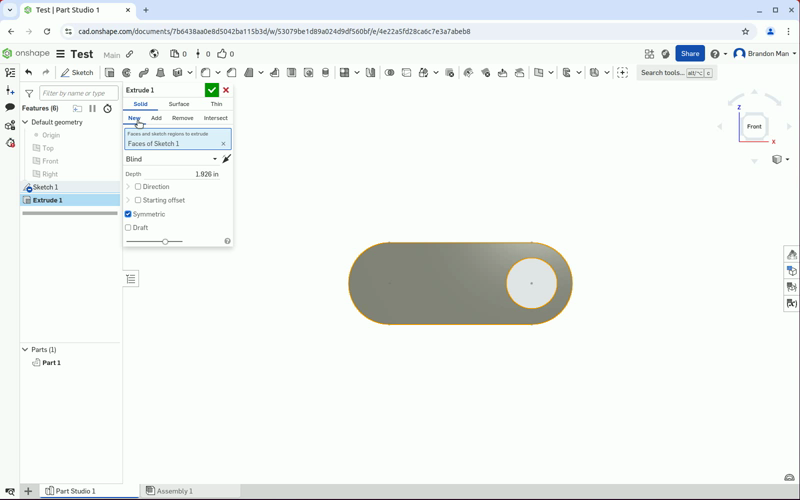
key(enter)
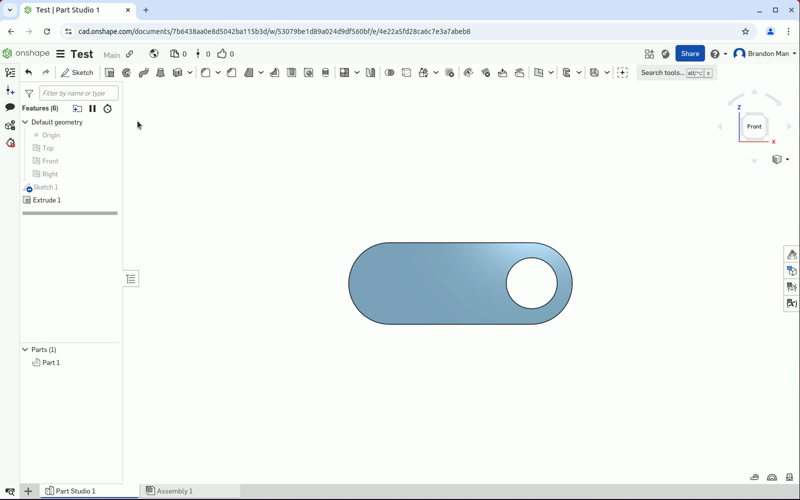
key(shift+h)
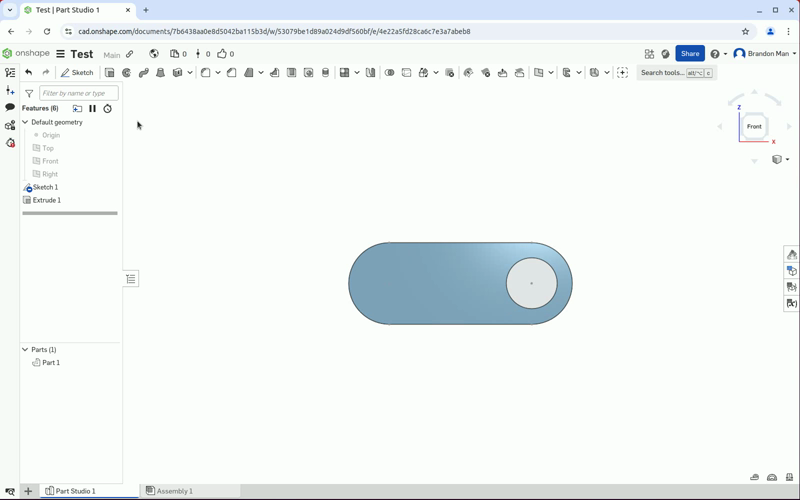
key(shift+h)
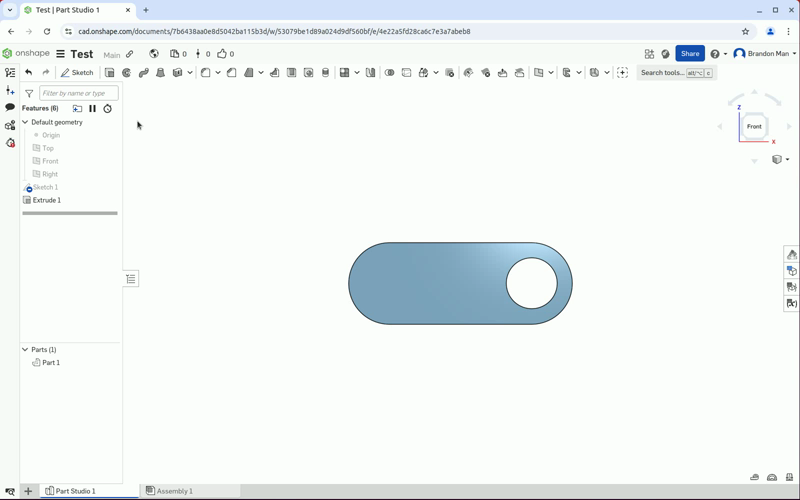
mouse_move(73, 189)
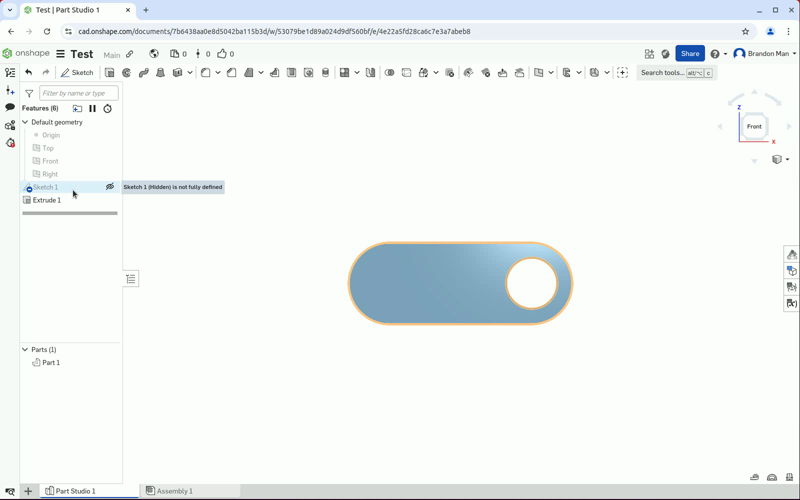
click(73, 189)
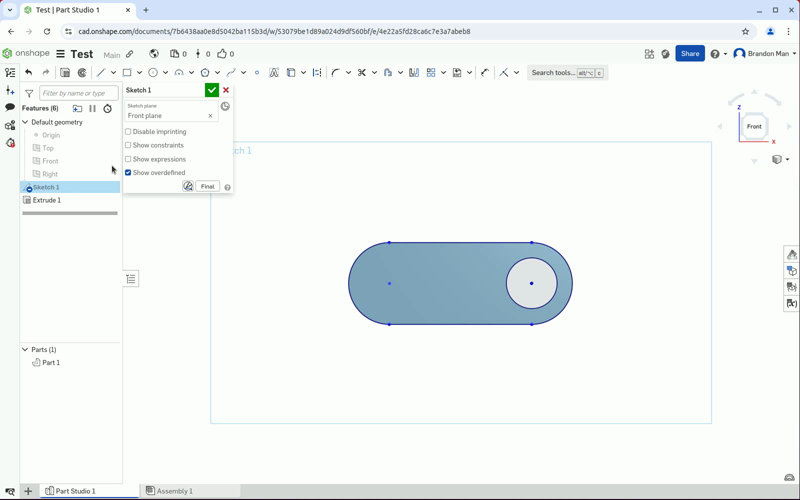
mouse_move(229, 92)
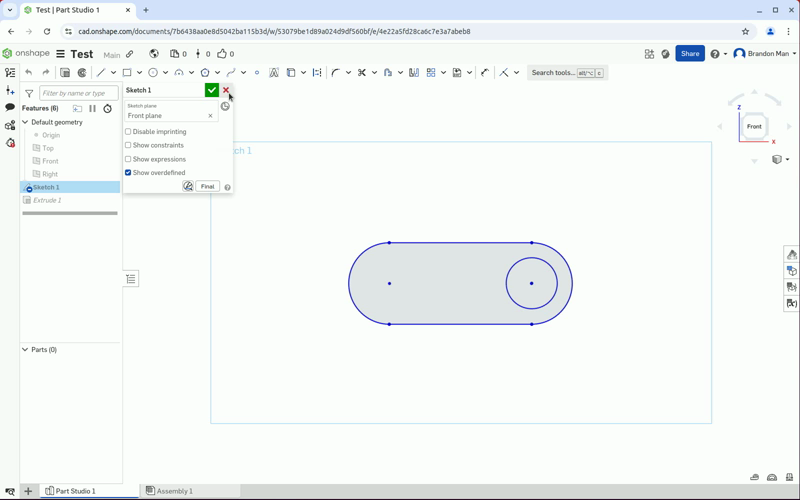
click(229, 92)
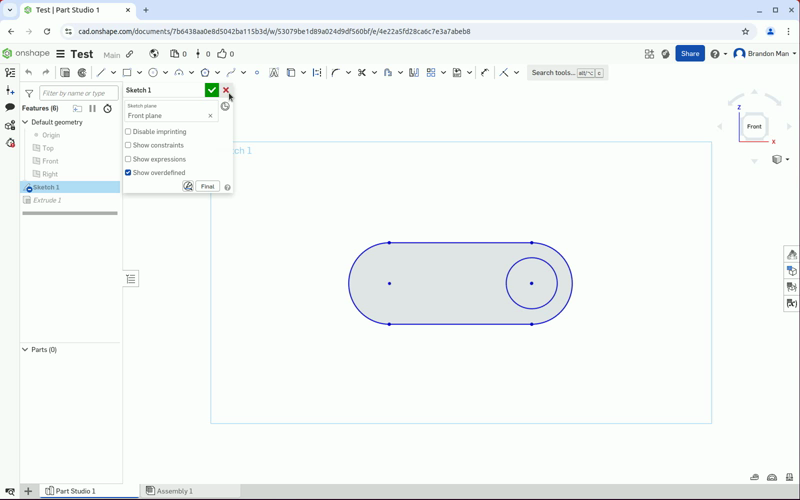
key(shift+s)
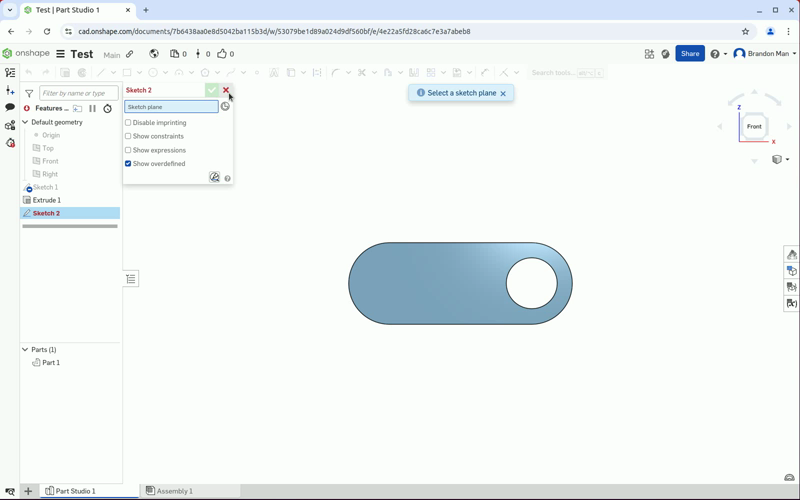
mouse_move(73, 163)
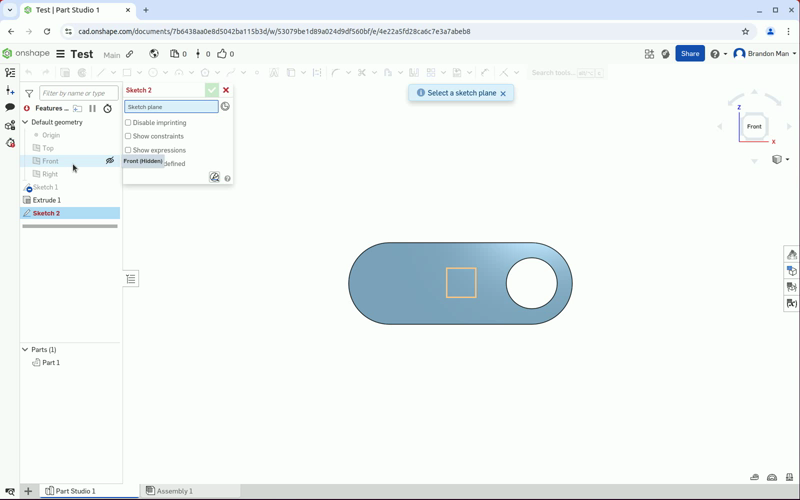
click(73, 163)
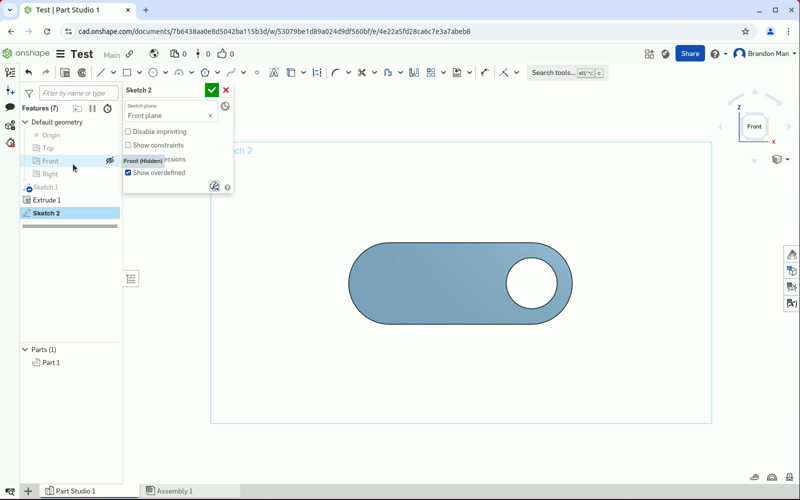
mouse_move(73, 352)
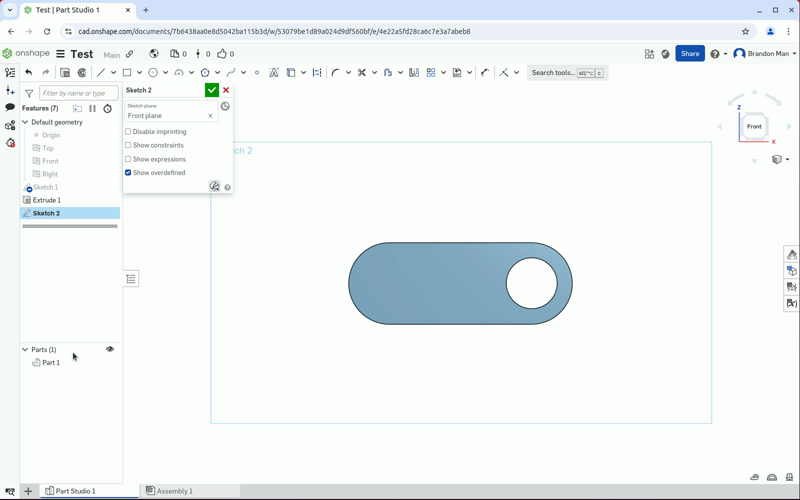
key(y)
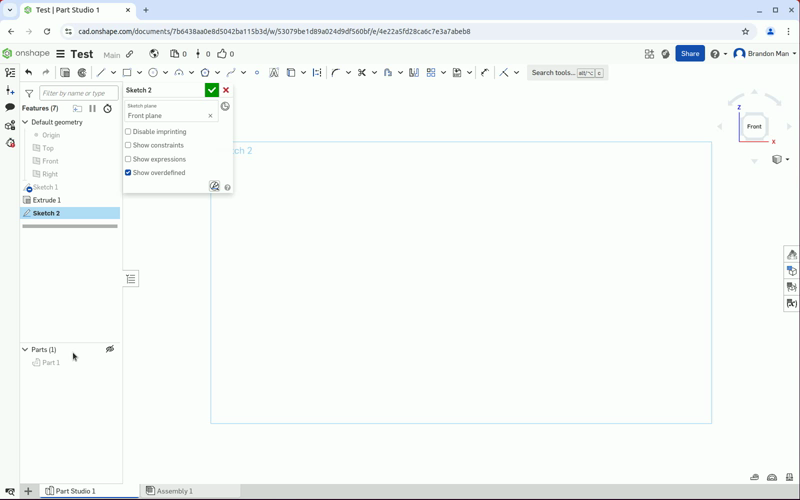
key(c)
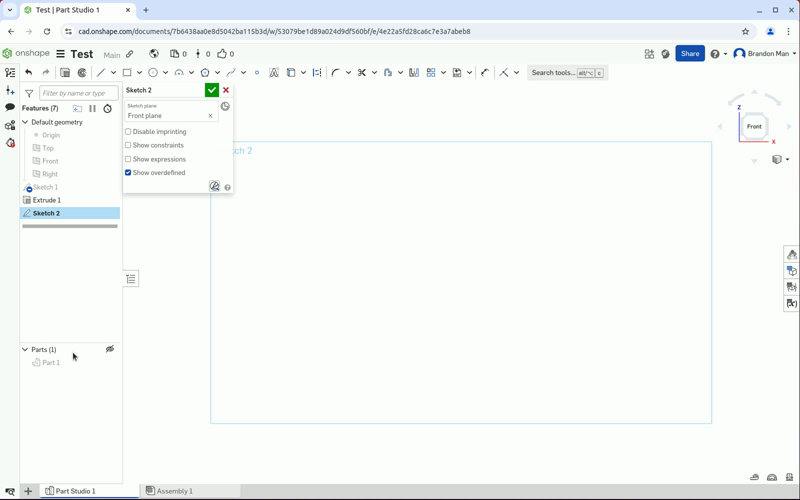
key_down(shift)
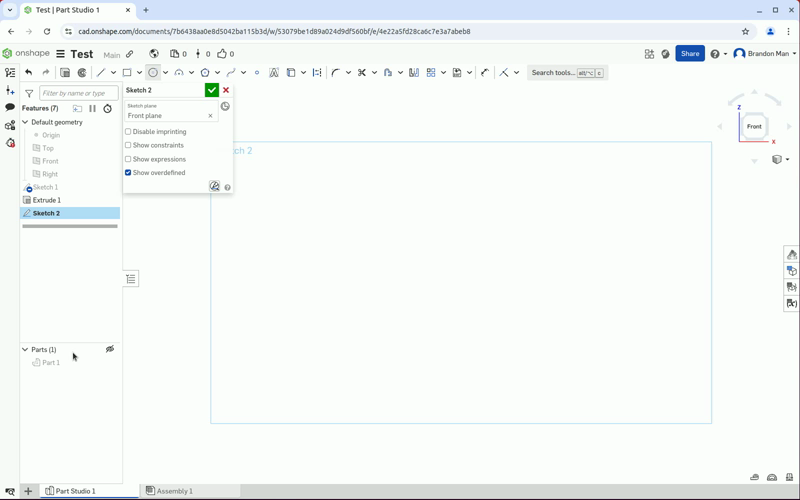
mouse_move(532, 282)
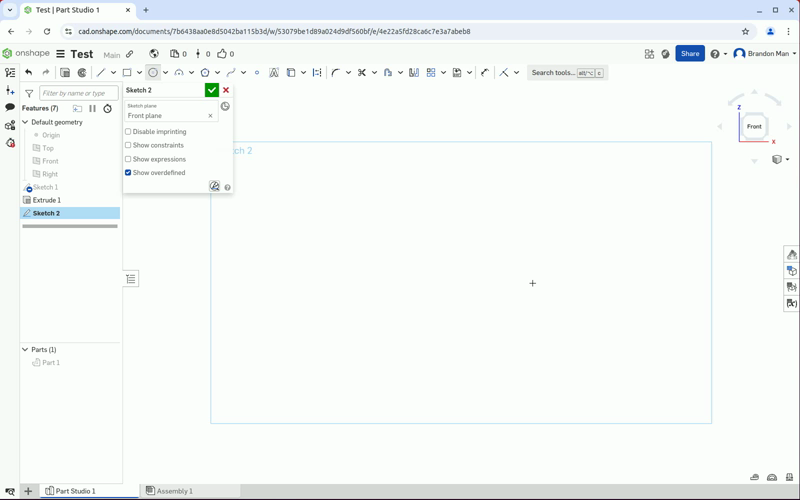
click(532, 282)
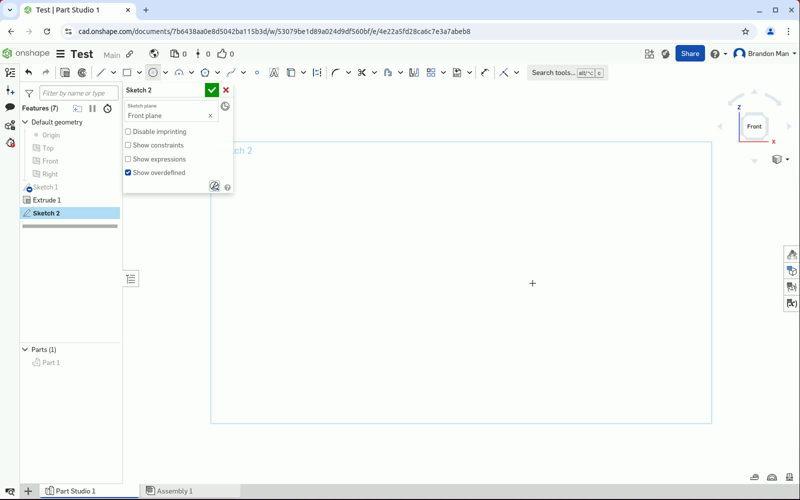
key_up(shift)
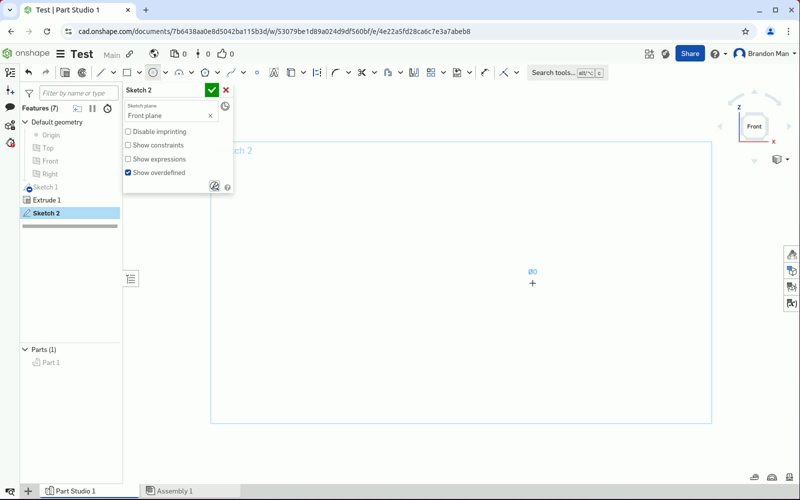
mouse_move(559, 282)
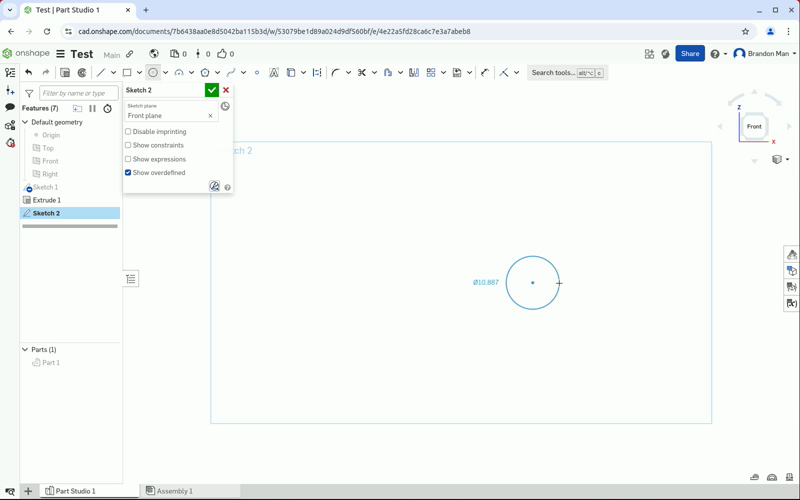
click(559, 282)
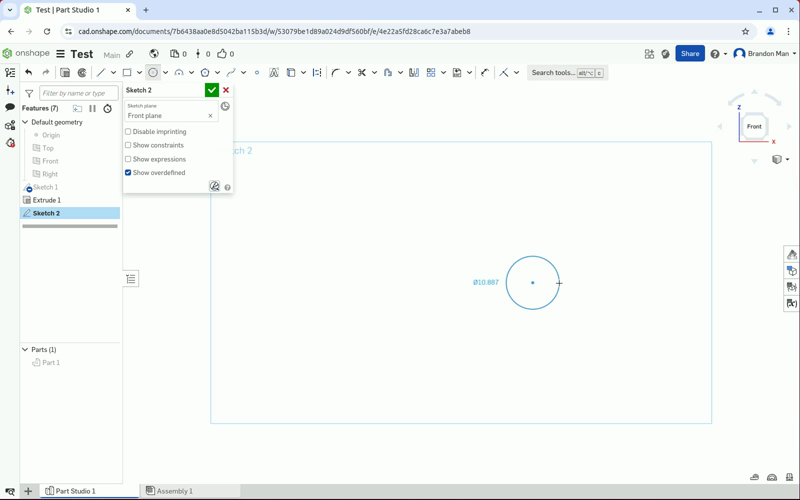
key(esc)
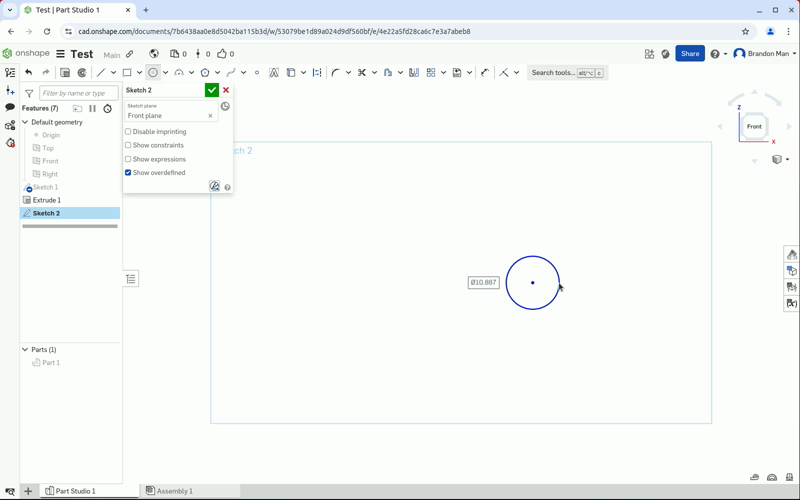
mouse_move(540, 272)
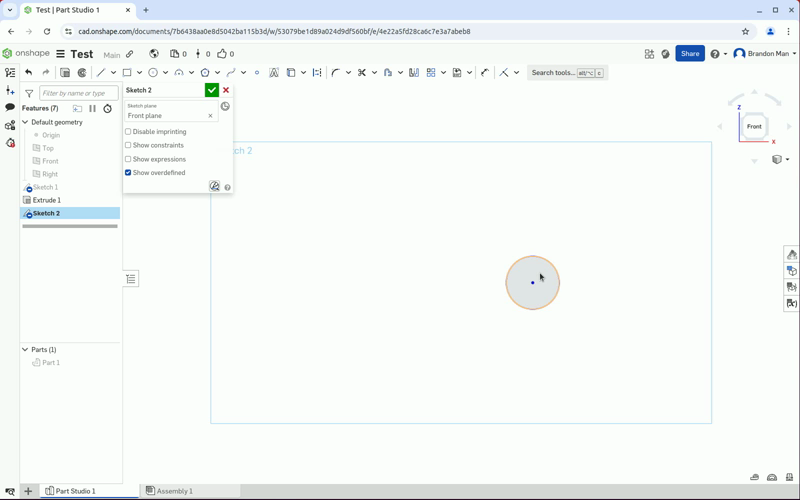
click(540, 272)
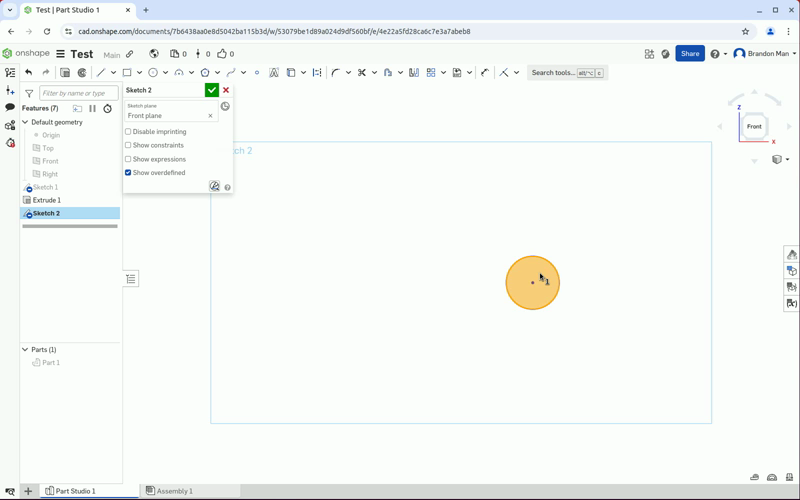
mouse_move(73, 352)
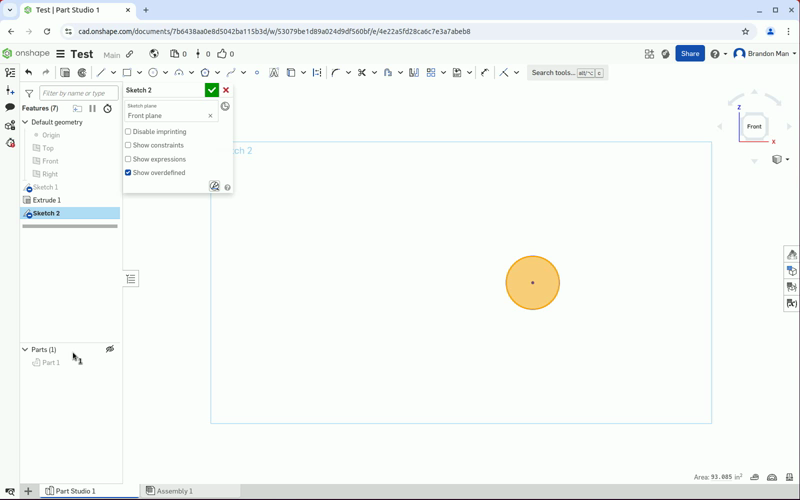
key(shift+y)
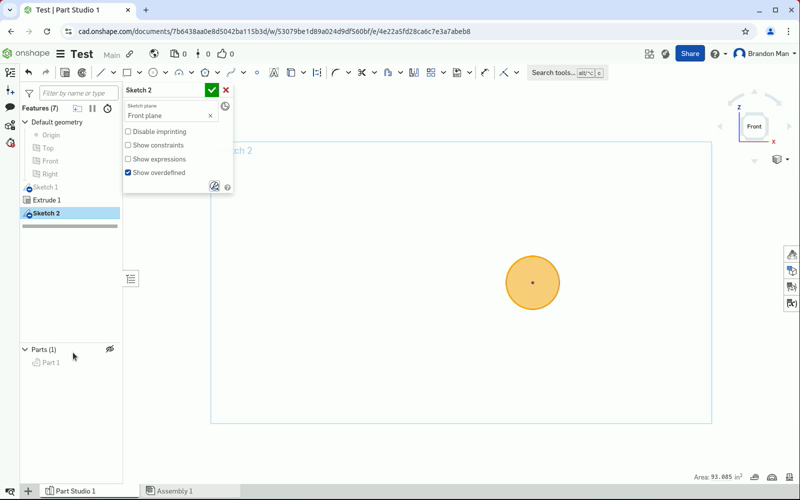
key(shift+e)
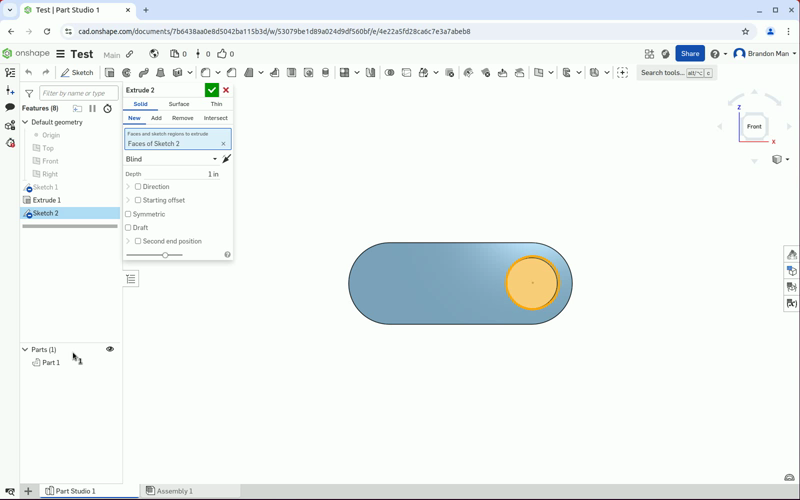
mouse_move(143, 106)
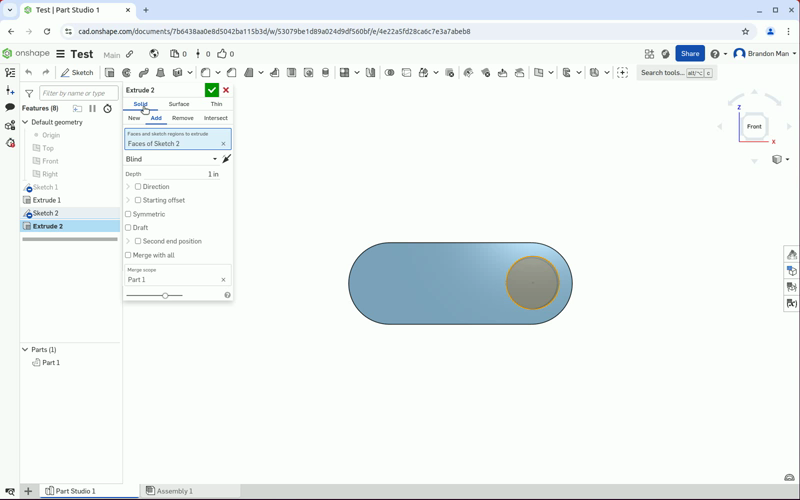
click(143, 106)
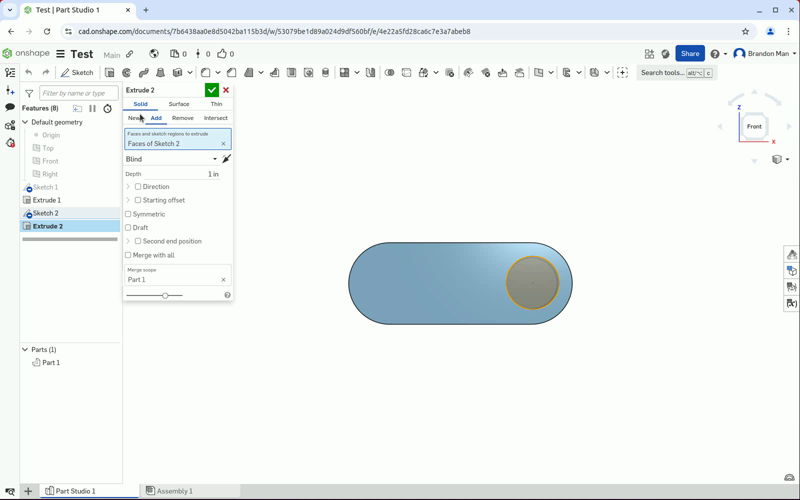
mouse_move(137, 120)
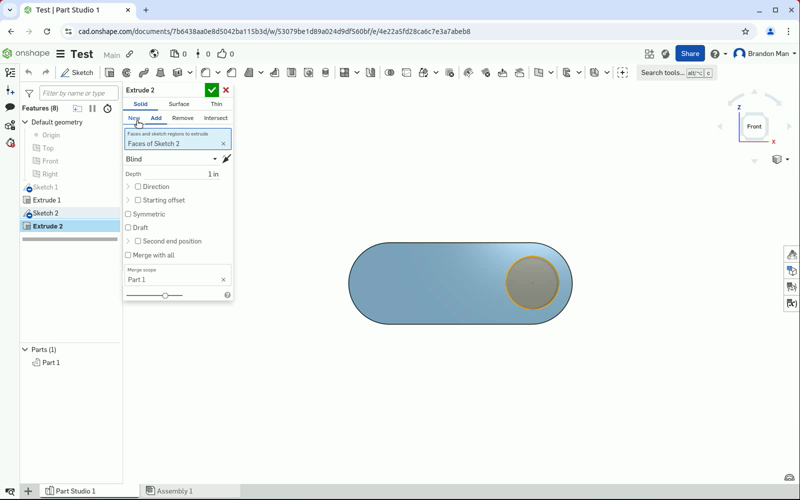
click(137, 120)
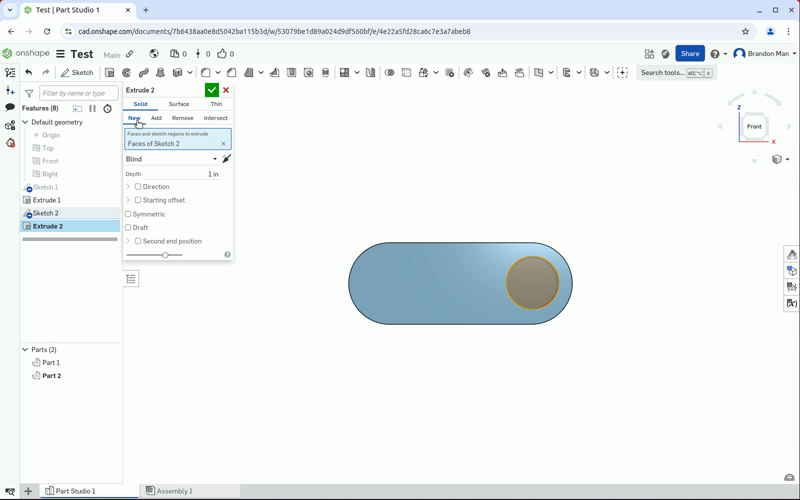
key(tab, 4)
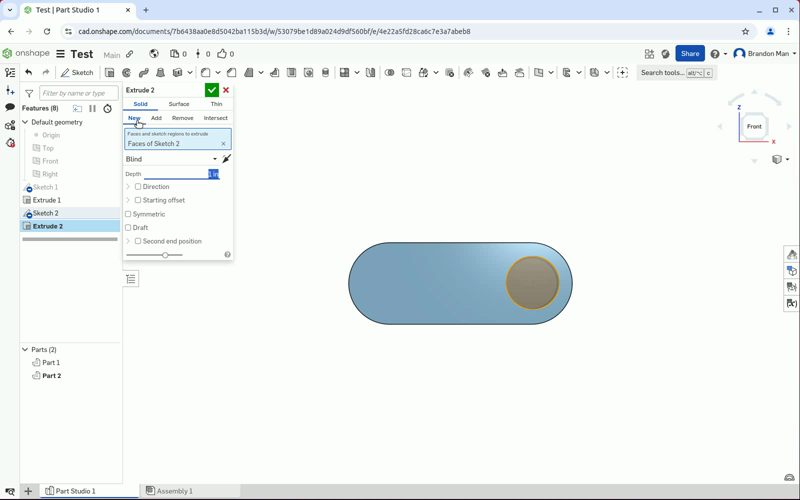
text(1.926)
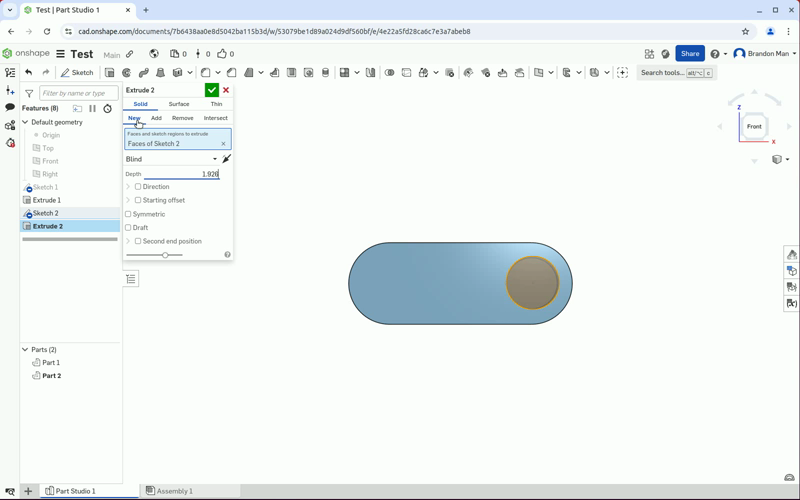
key(tab, 3)
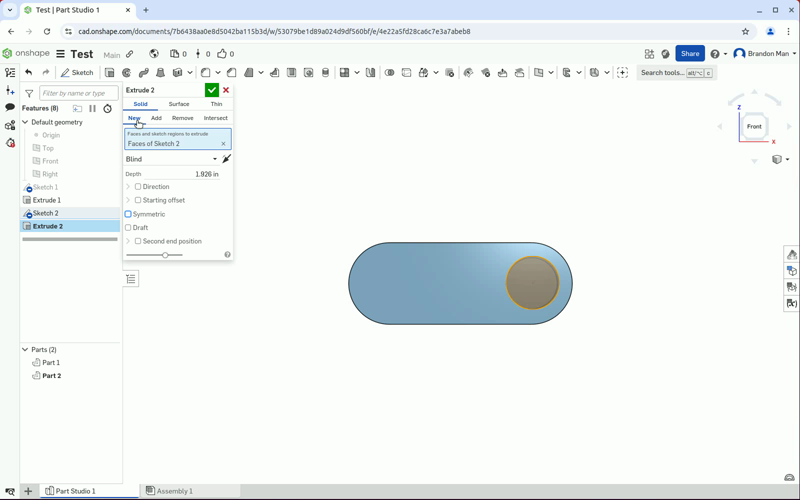
key(space)
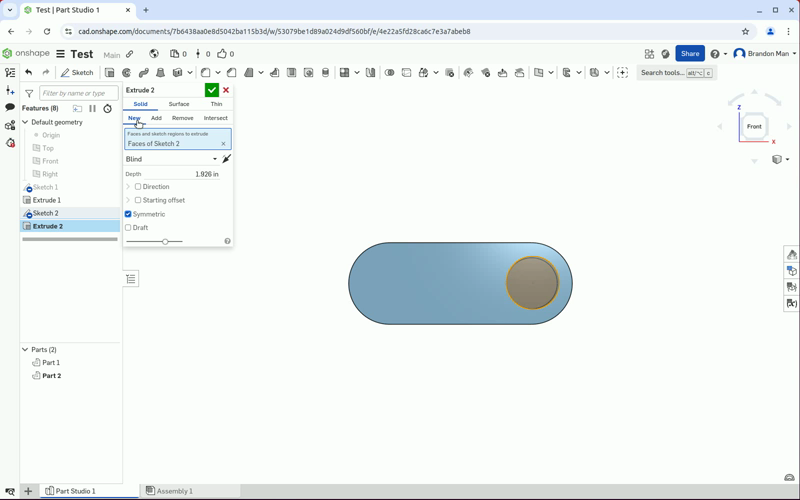
key(enter)
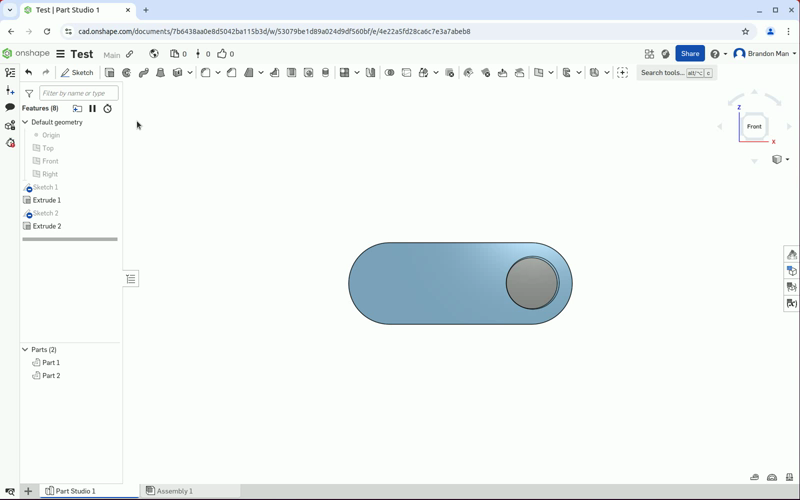
key(shift+h)
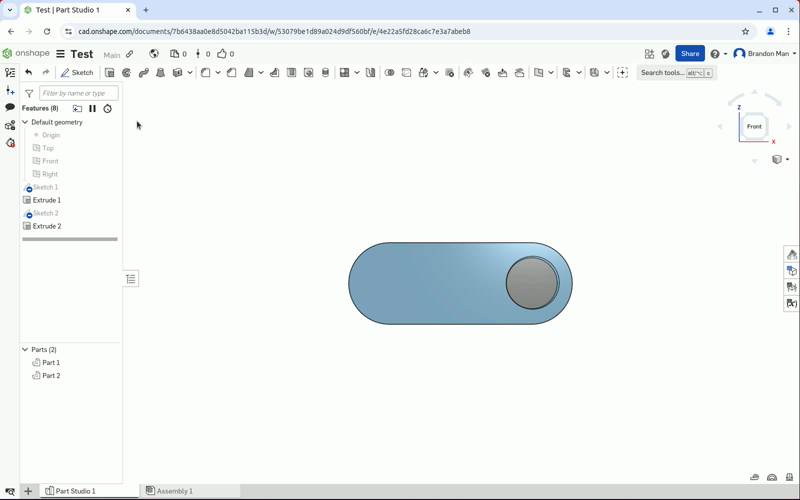
key(shift+h)
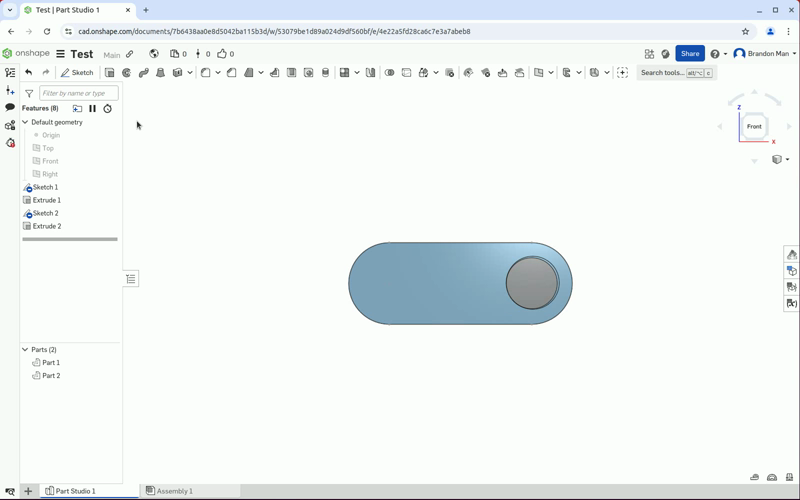
key(shift+7)
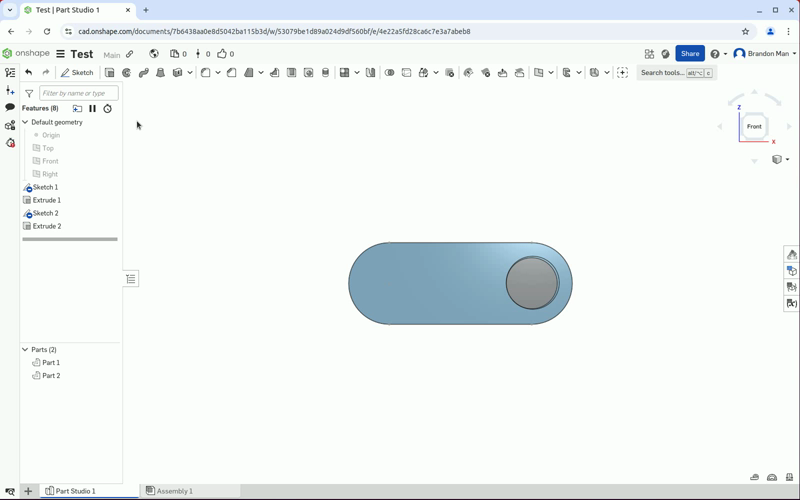
key(left, 2)
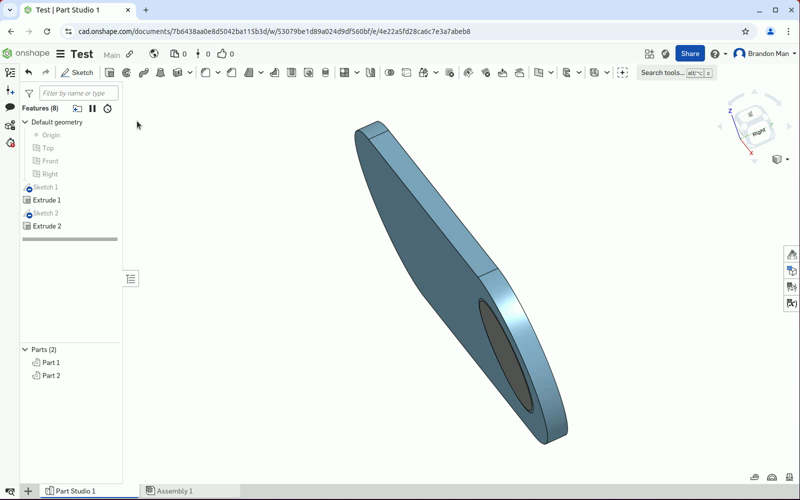
key(down, 2)
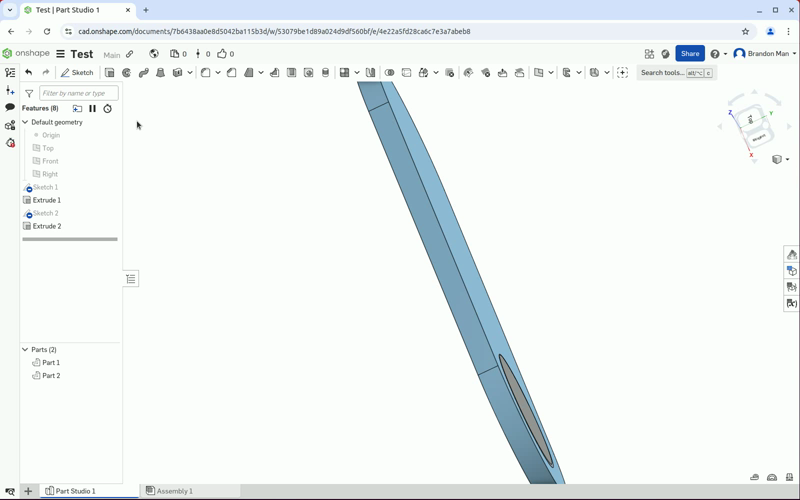
key(up, 2)
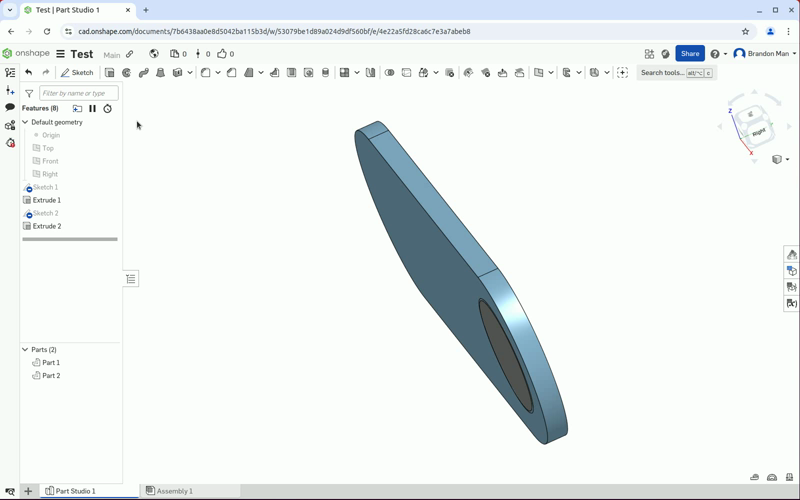
key(right, 2)
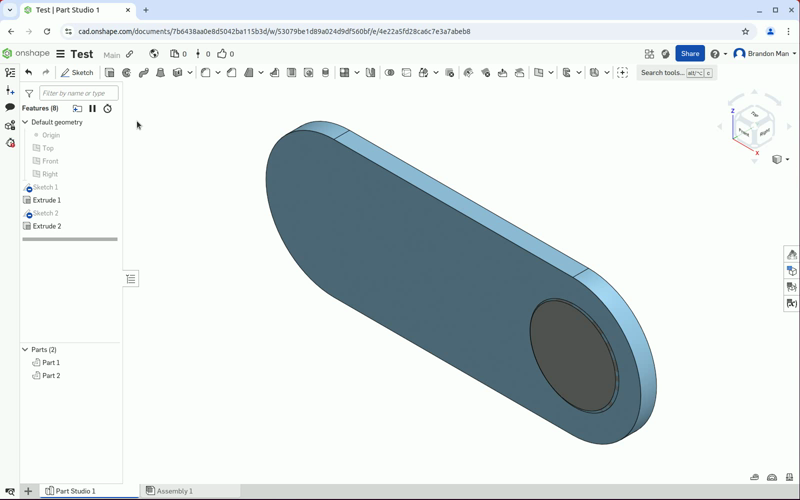
mouse_move(73, 189)
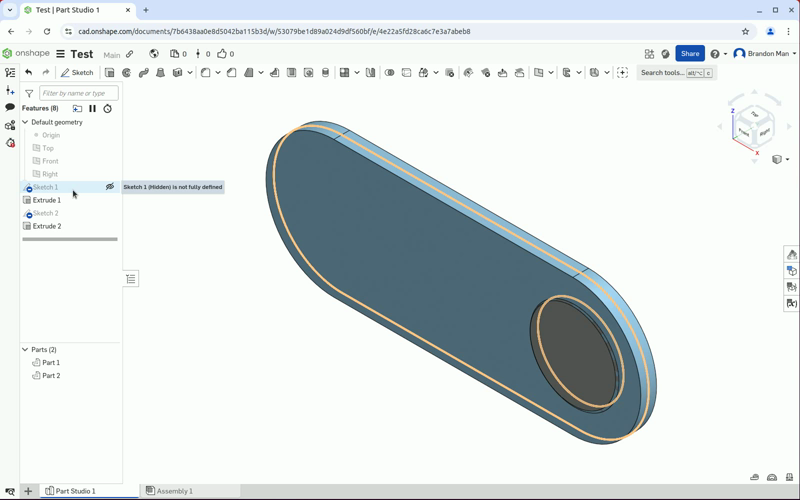
click(73, 189)